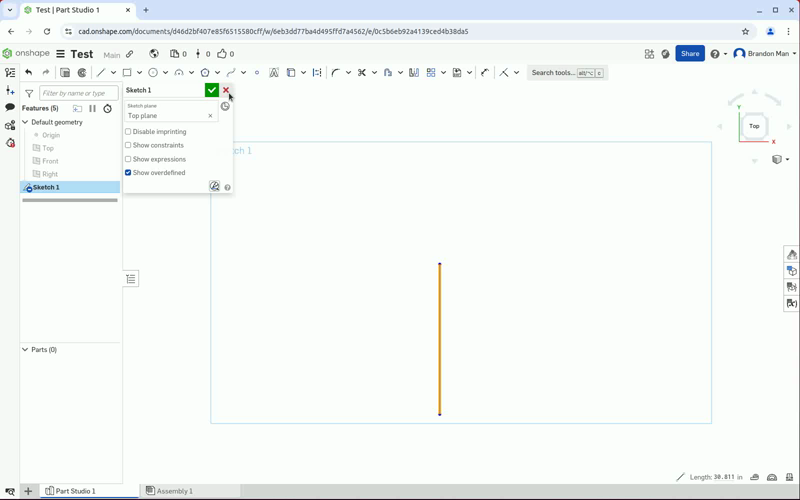
key(shift+h)
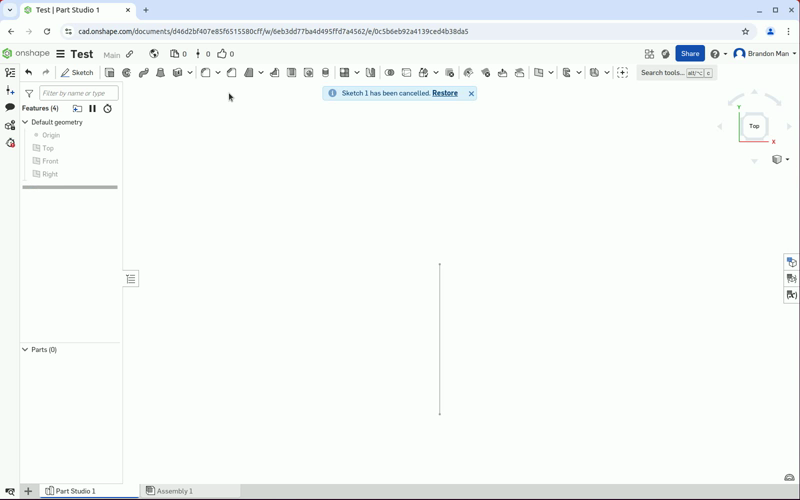
mouse_move(73, 352)
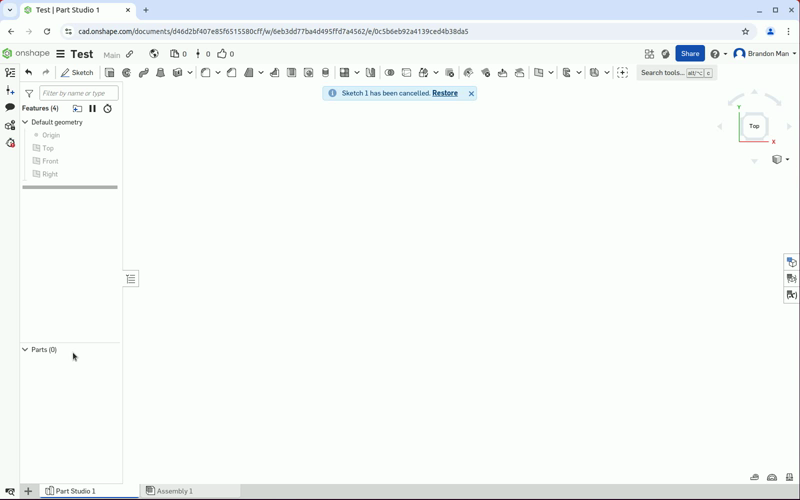
key(y)
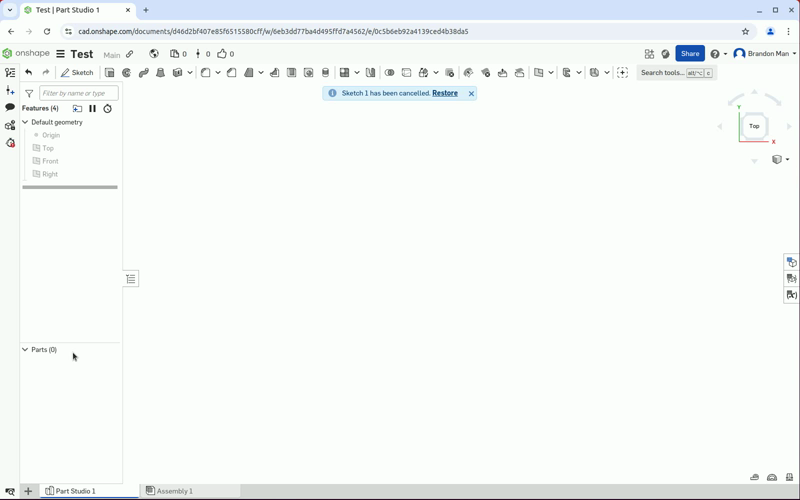
key(shift+p)
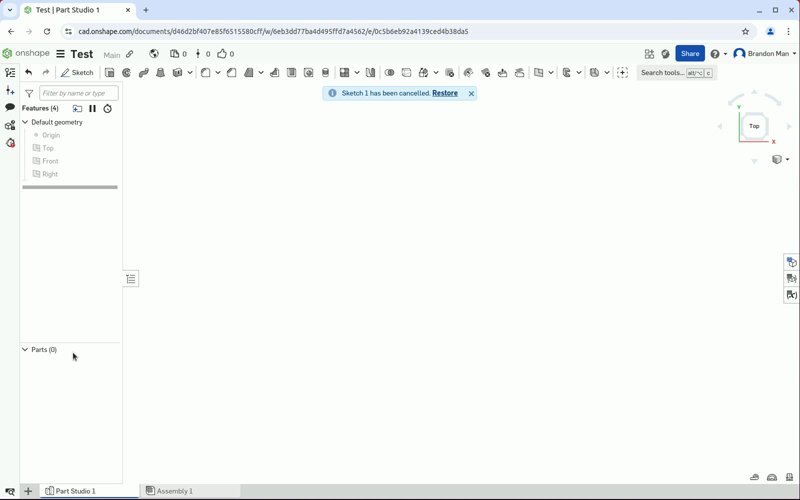
key(space)
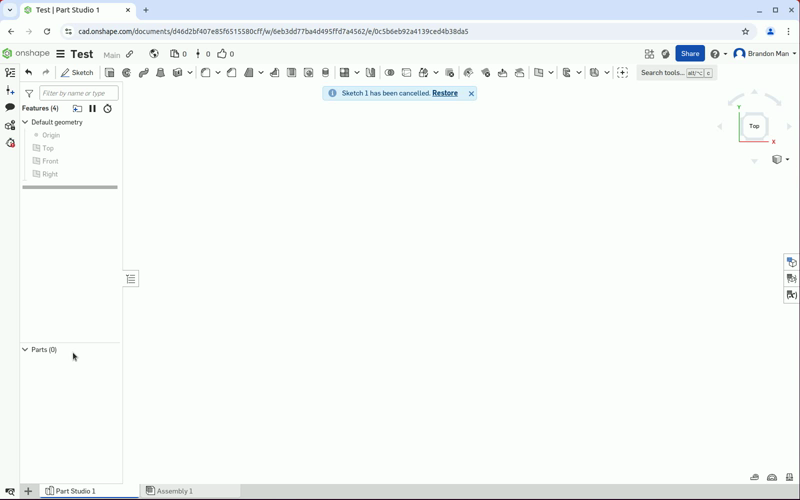
key_down(shift)
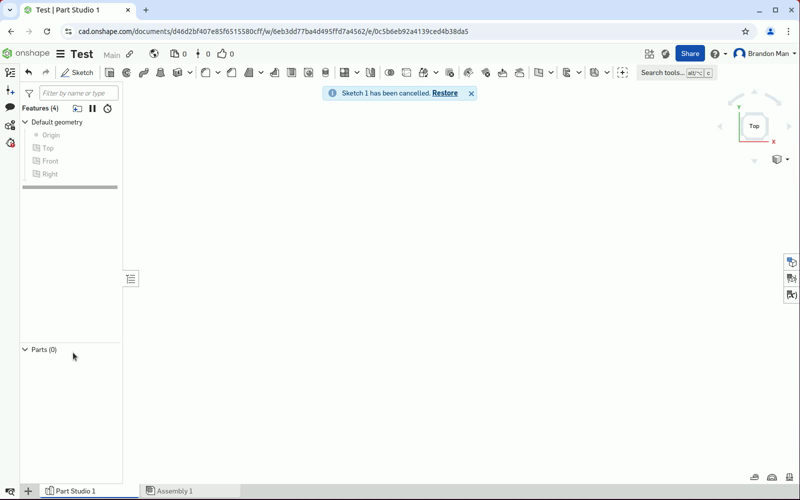
key(up)
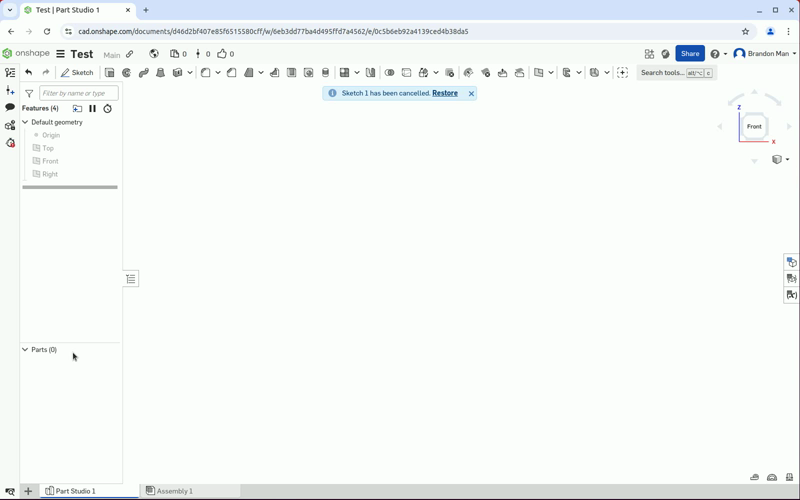
key_up(shift)
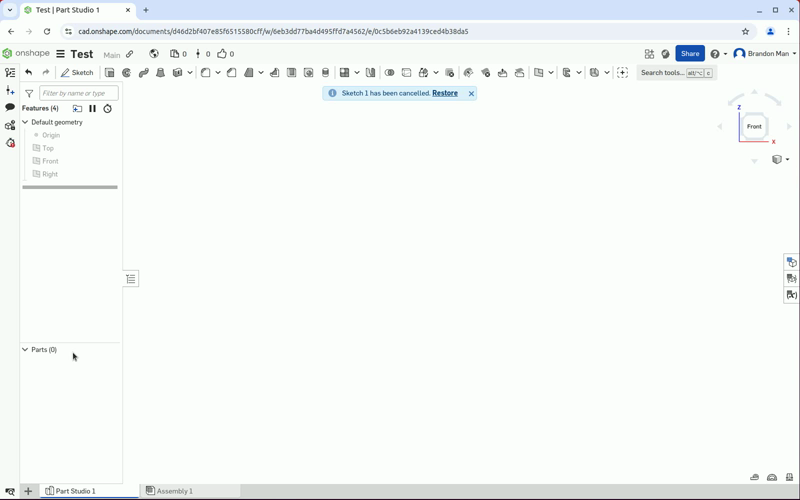
mouse_move(73, 352)
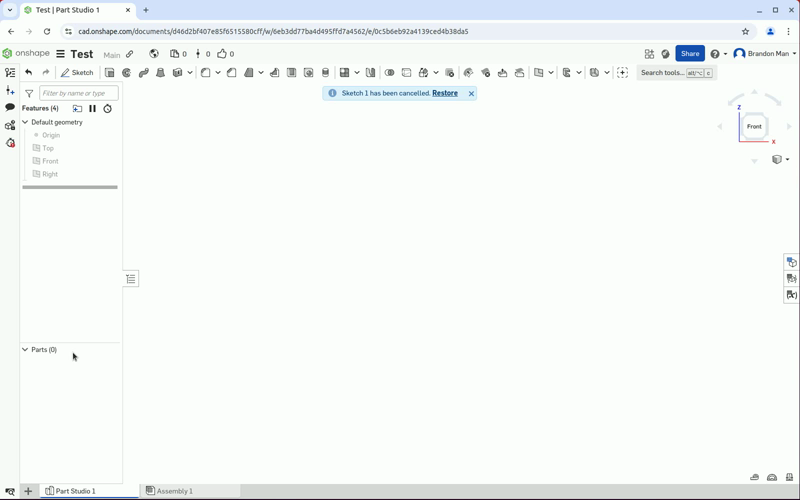
key(shift+y)
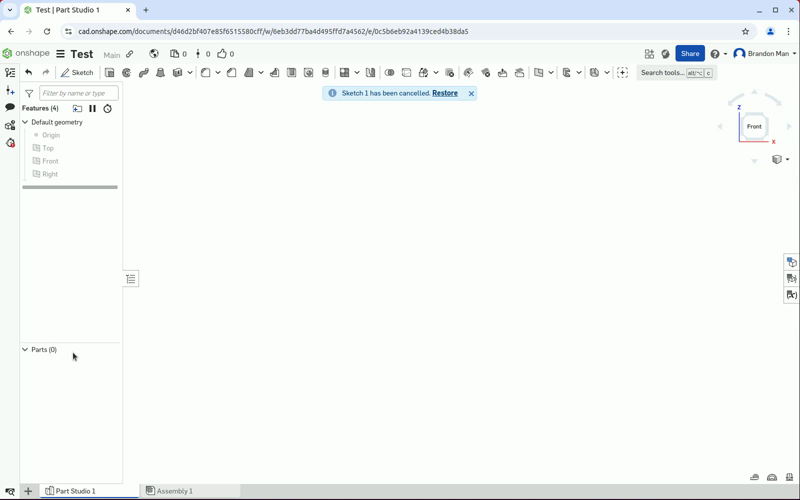
key(shift+s)
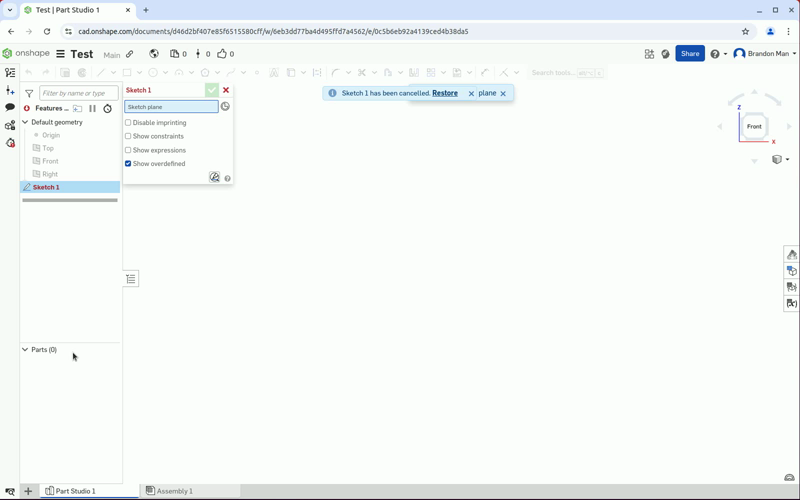
mouse_move(73, 163)
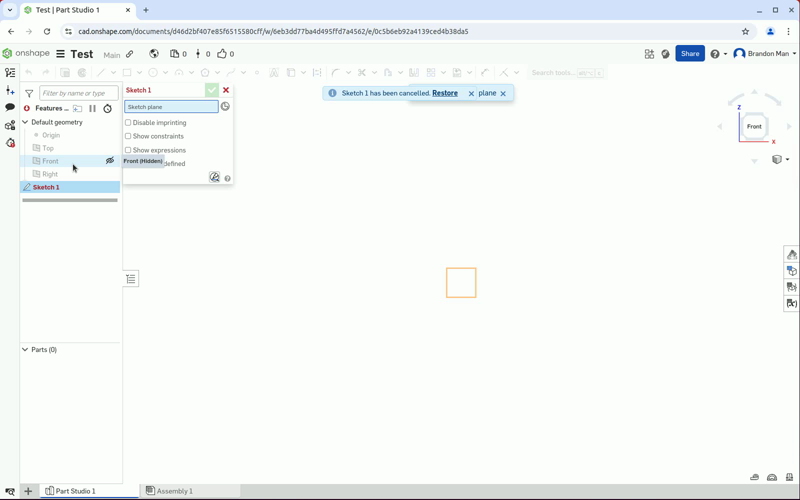
click(73, 163)
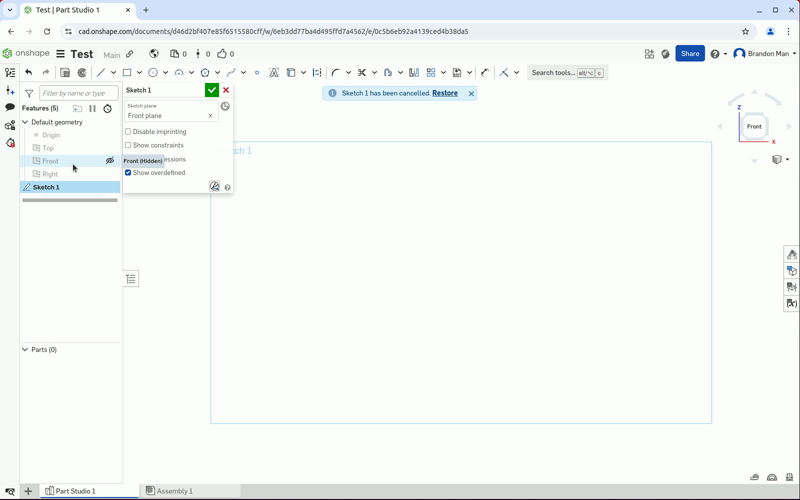
mouse_move(73, 352)
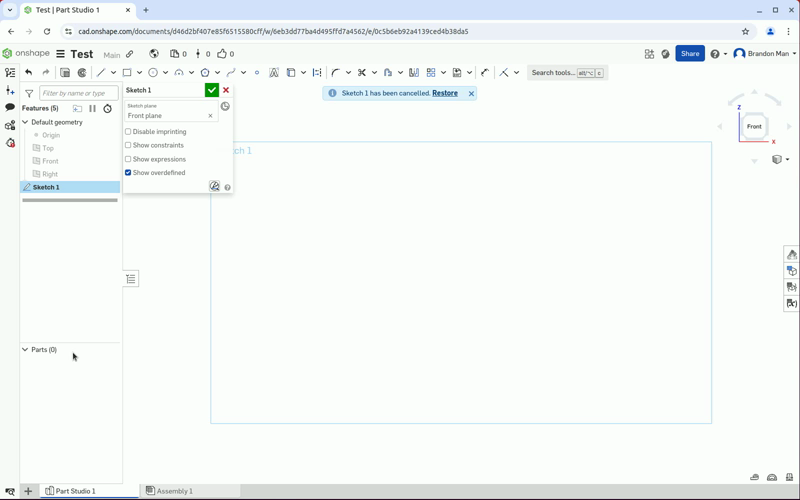
key(y)
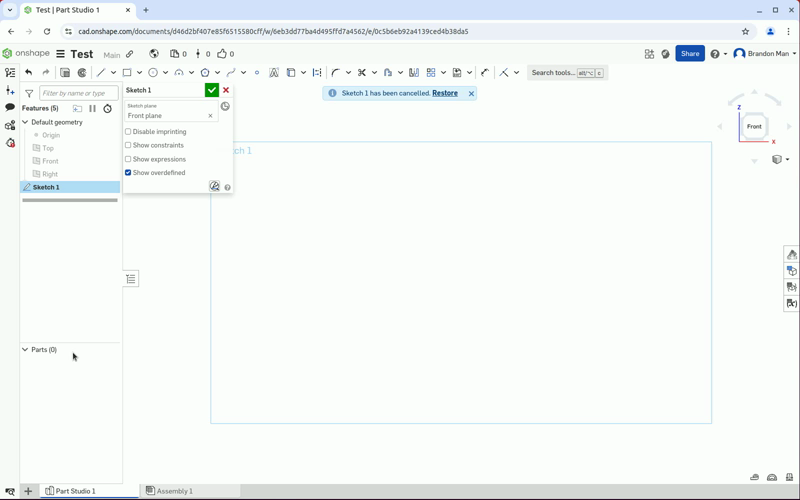
key(c)
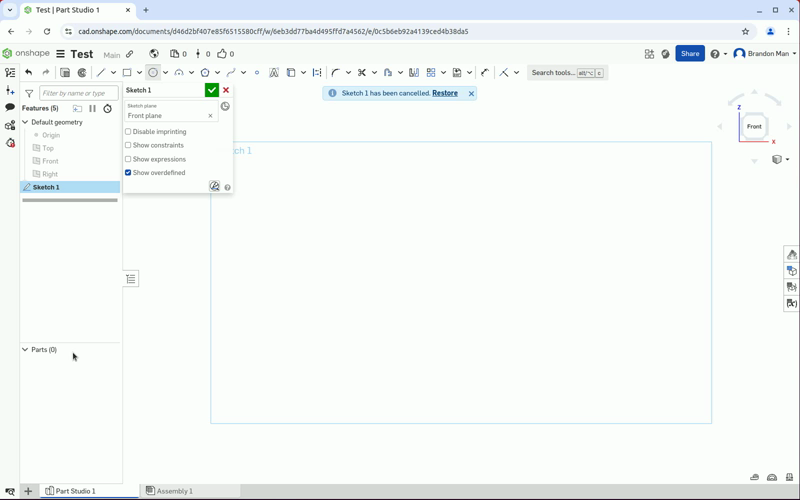
key_down(shift)
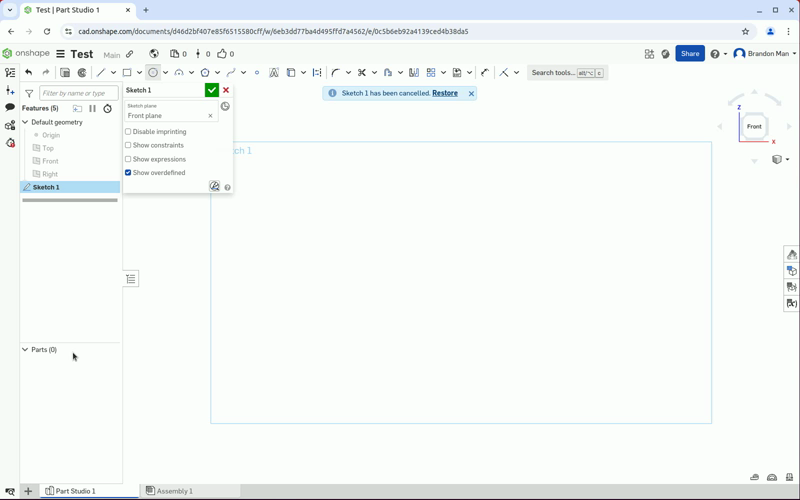
mouse_move(460, 282)
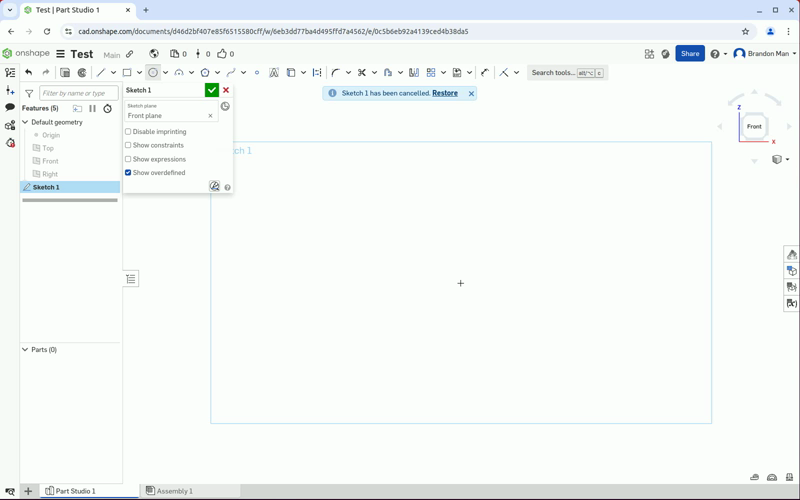
click(460, 282)
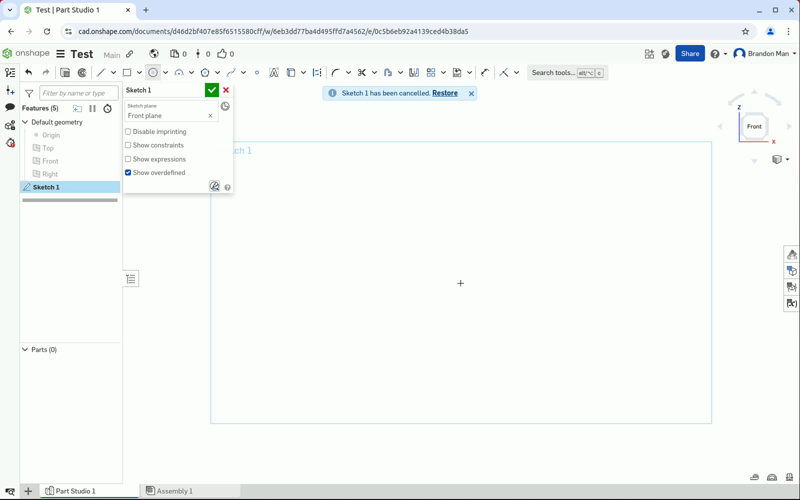
key_up(shift)
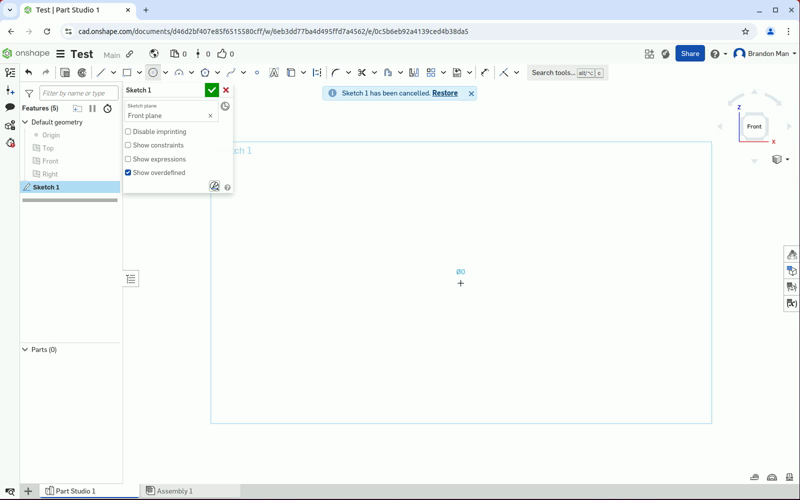
mouse_move(503, 282)
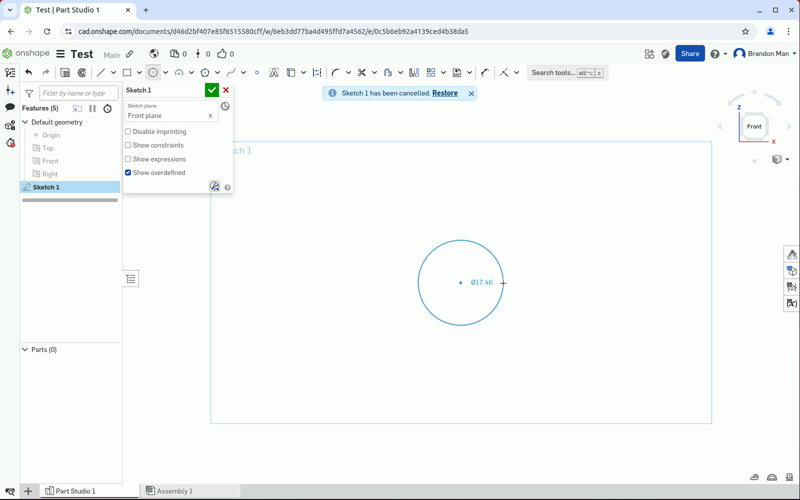
click(503, 282)
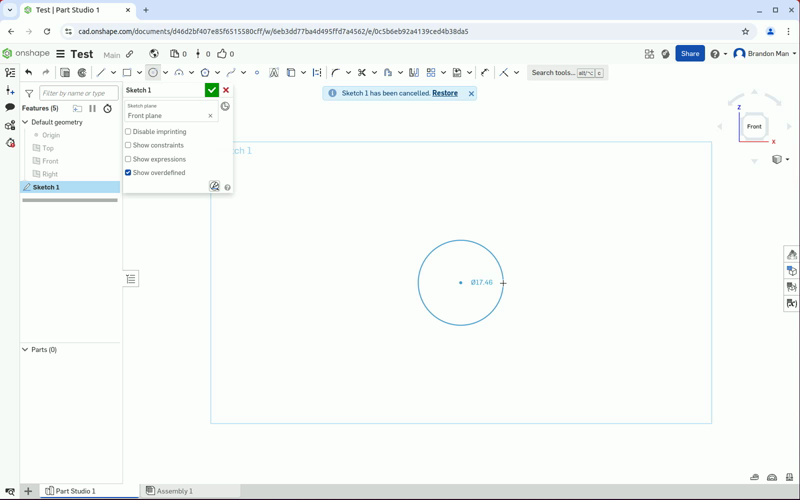
key(esc)
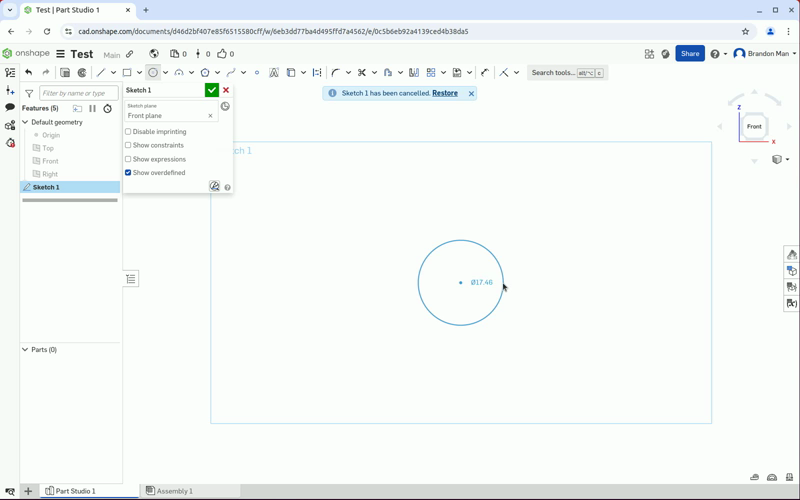
key(c)
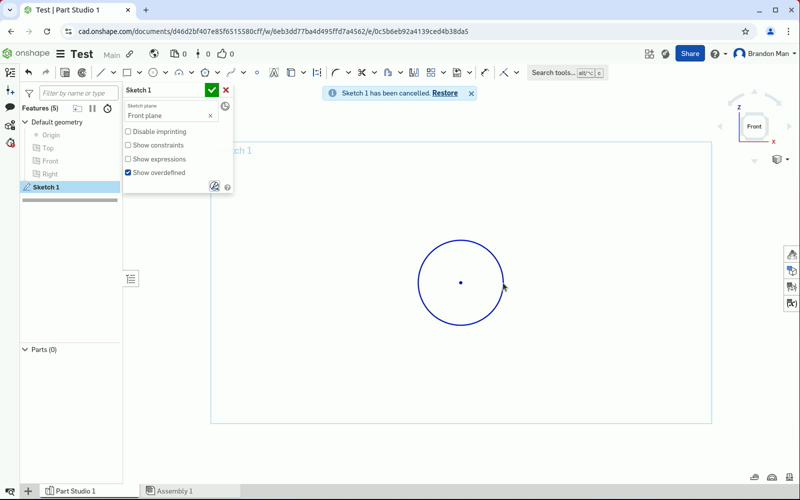
key_down(shift)
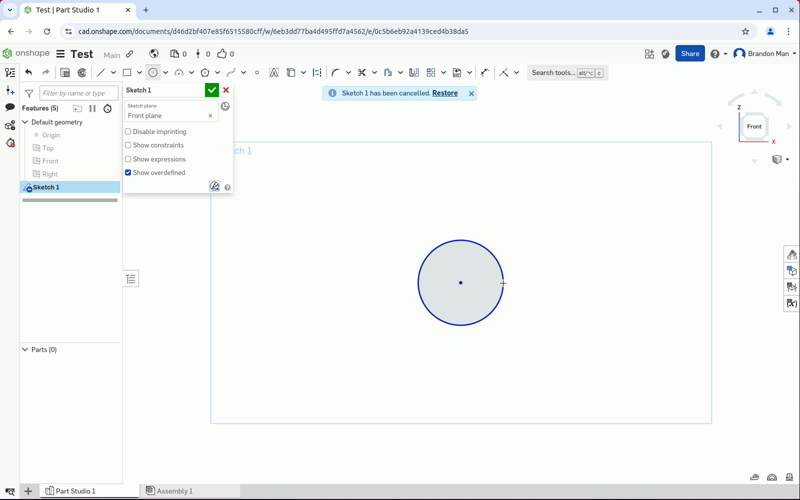
mouse_move(460, 282)
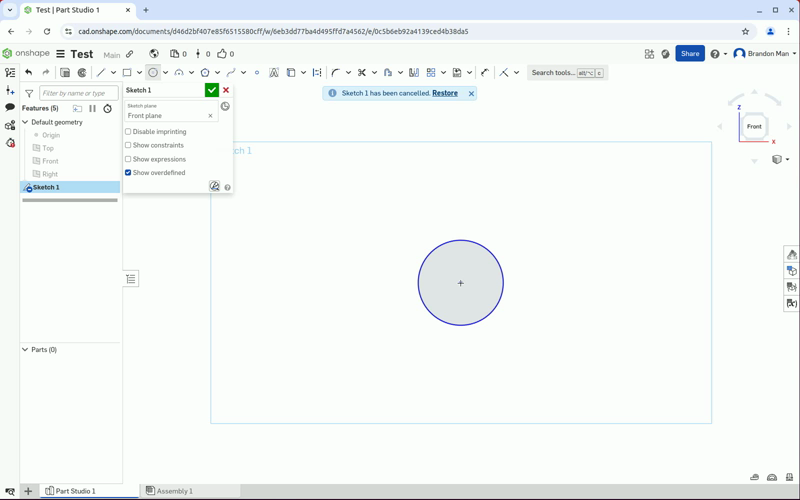
click(460, 282)
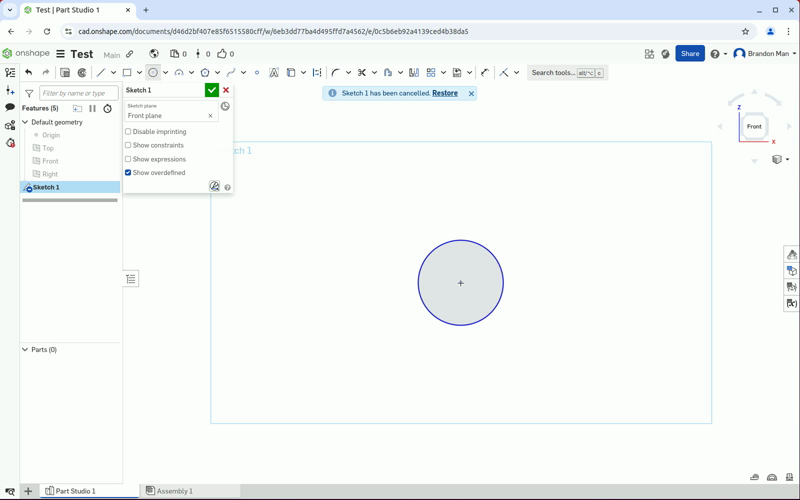
key_up(shift)
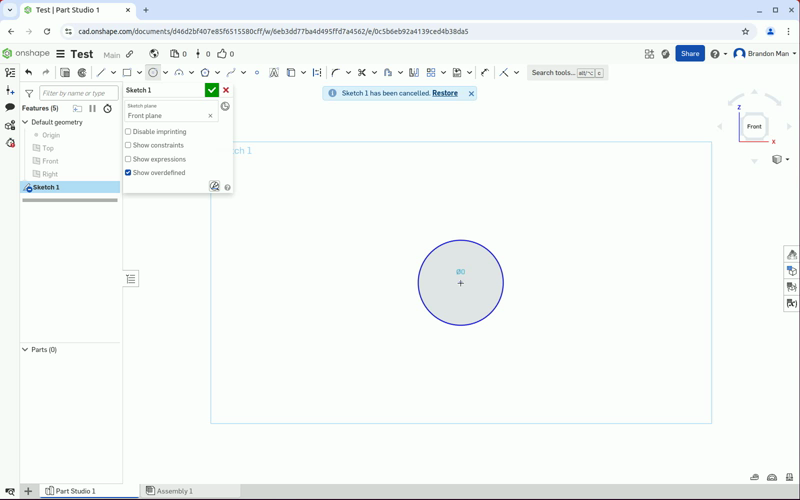
mouse_move(481, 282)
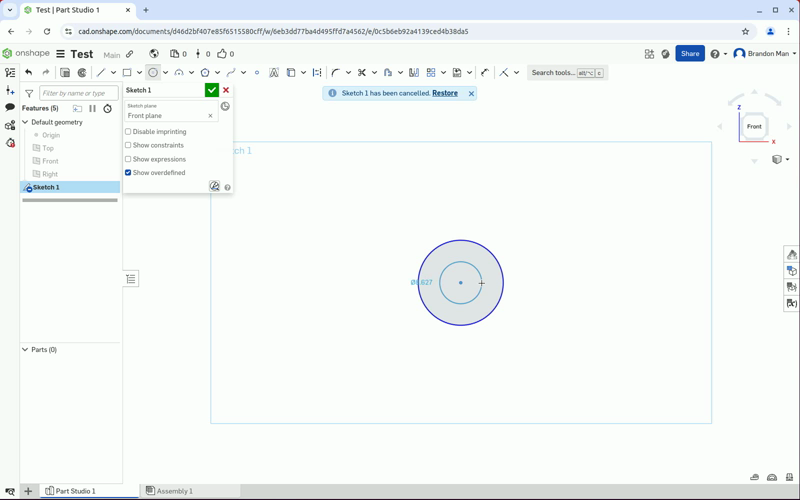
click(481, 282)
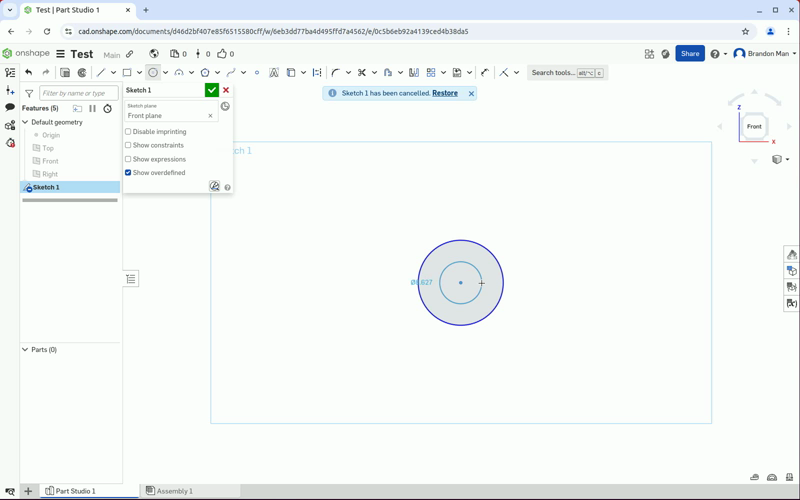
key(esc)
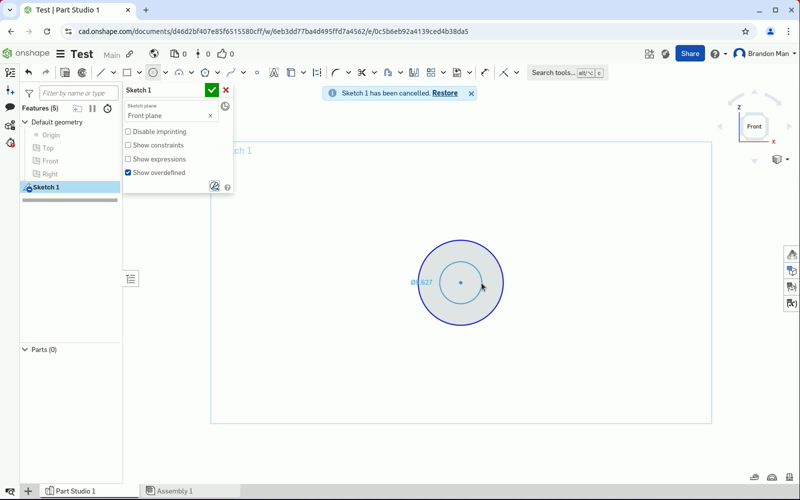
mouse_move(431, 258)
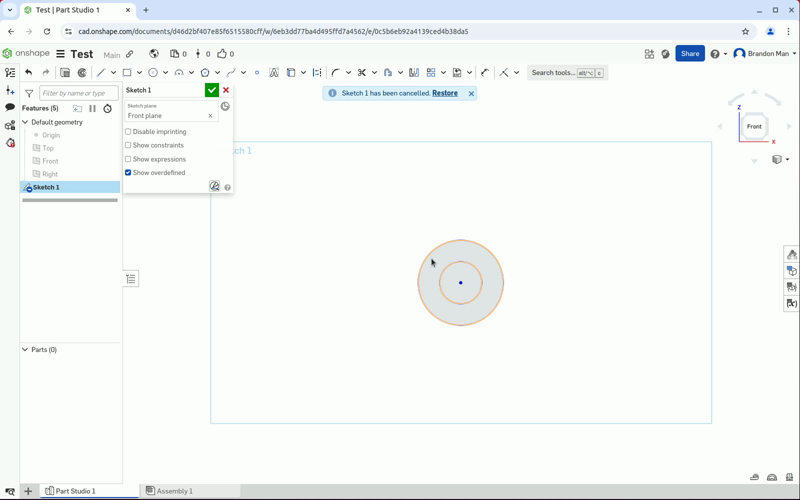
click(431, 258)
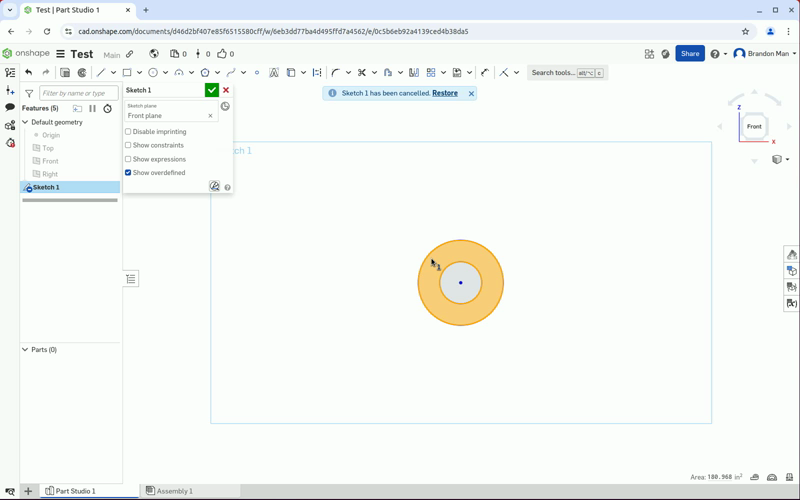
mouse_move(73, 352)
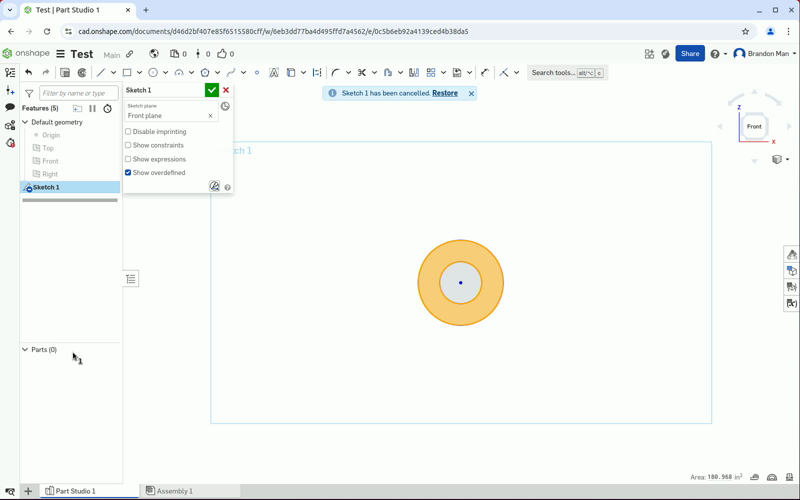
key(shift+y)
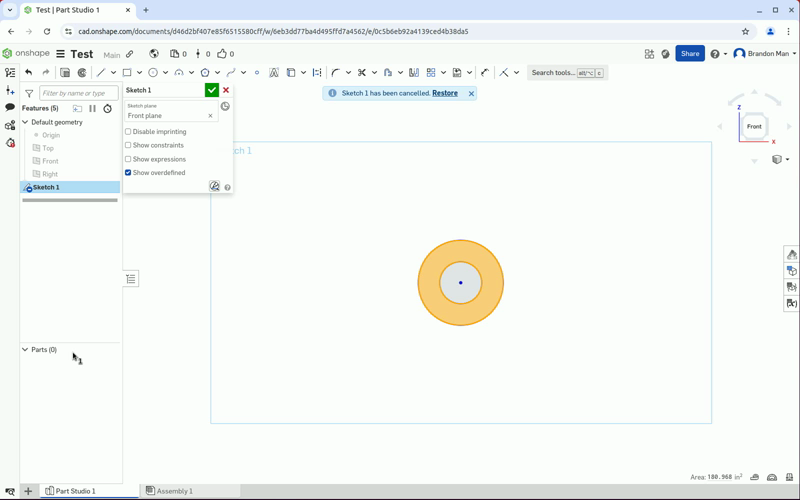
key(shift+e)
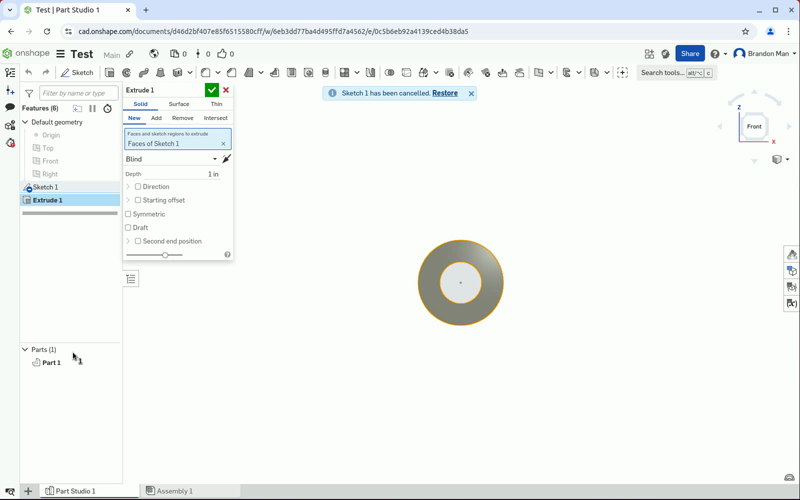
mouse_move(143, 106)
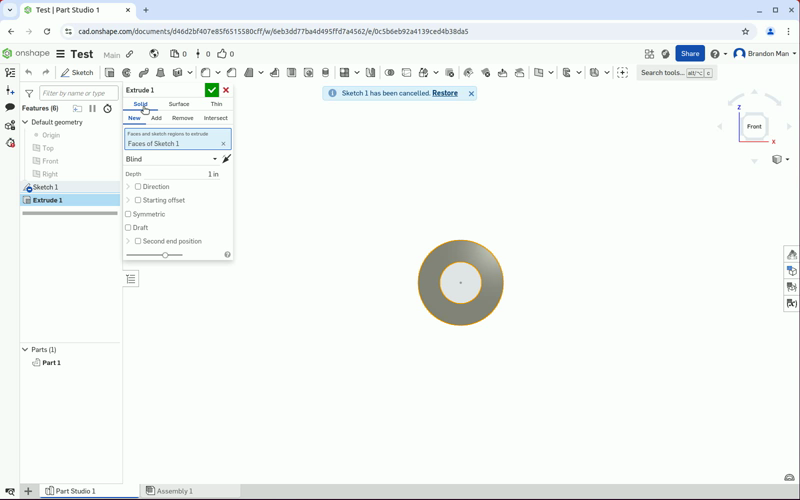
click(143, 106)
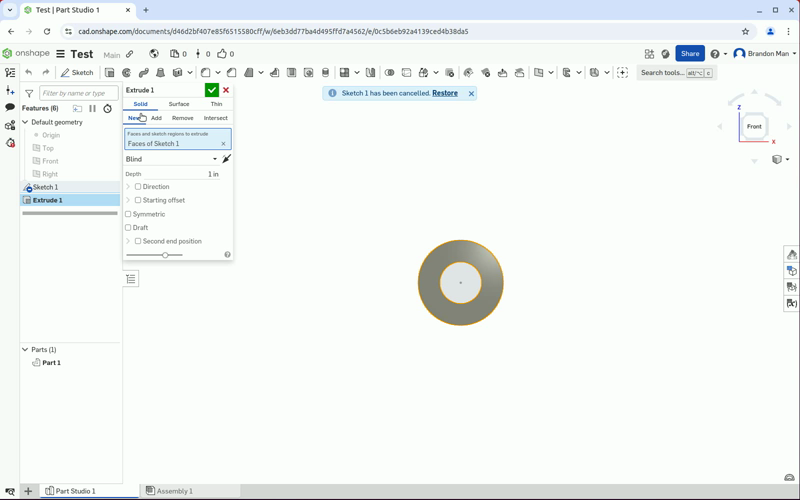
mouse_move(137, 120)
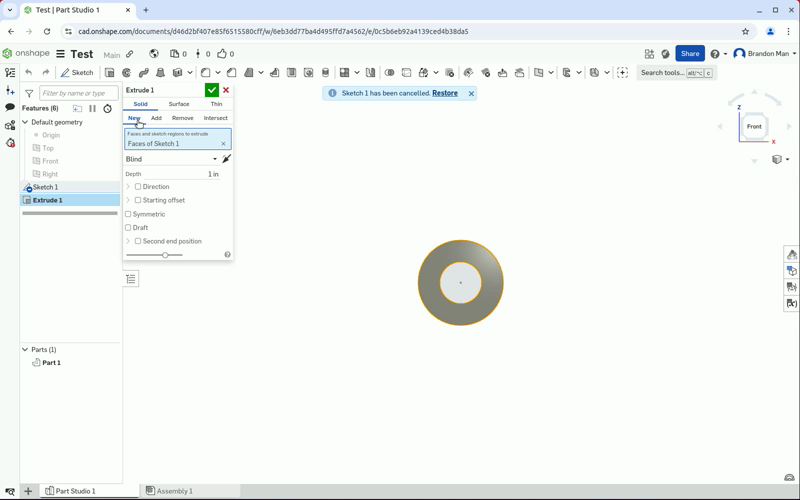
click(137, 120)
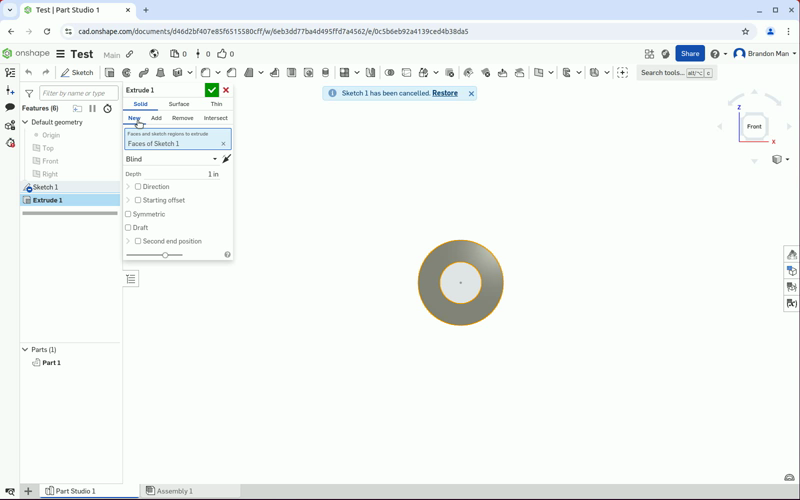
key(tab, 4)
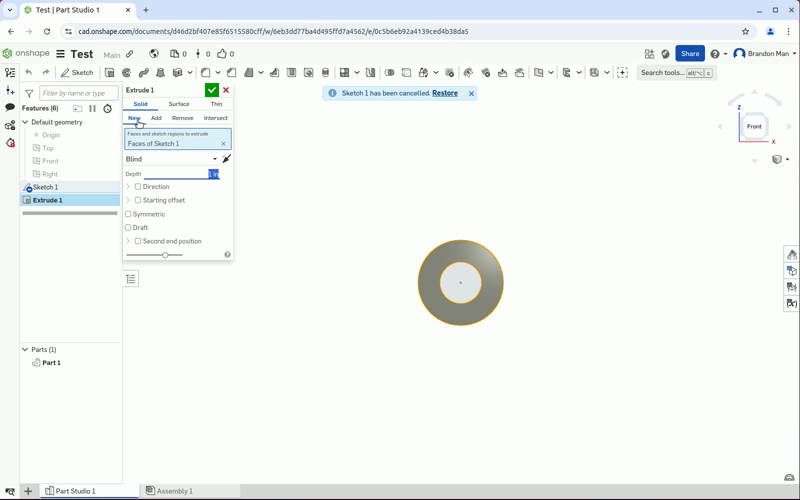
text(23.108)
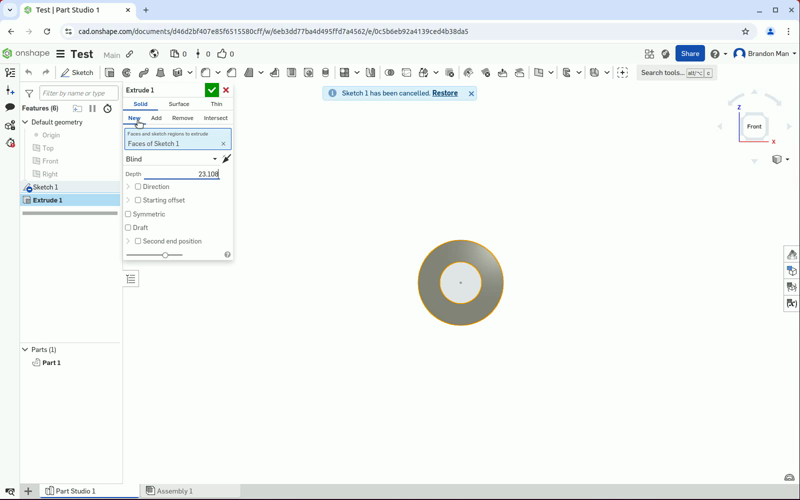
key(tab, 3)
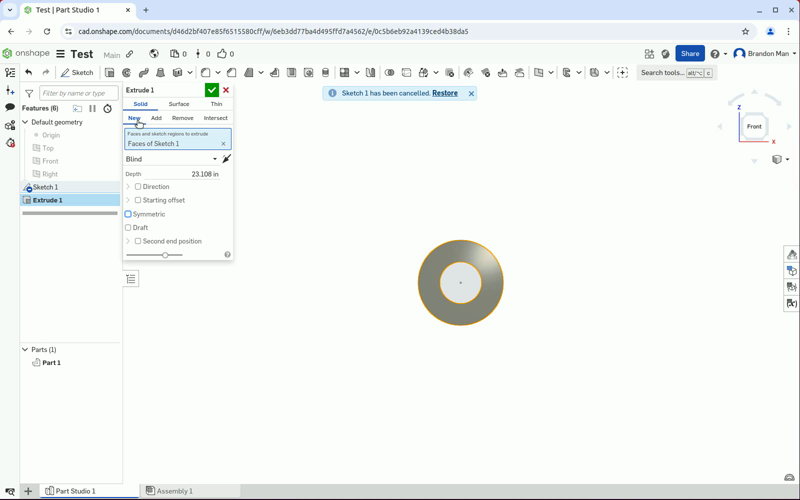
key(space)
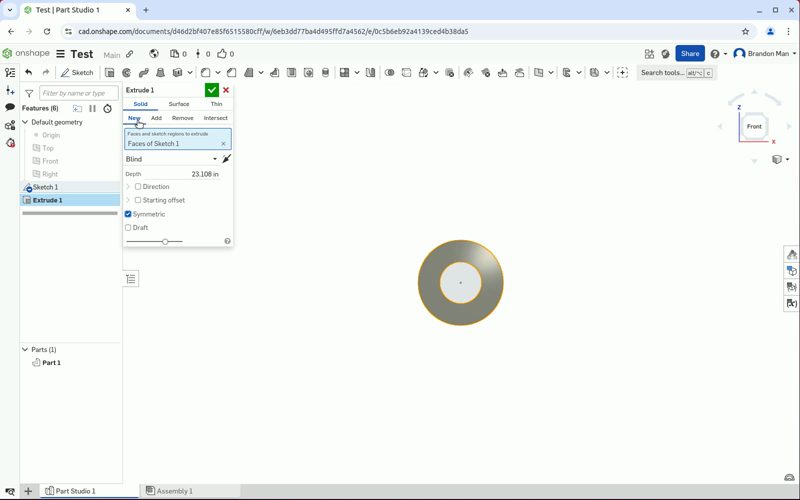
key(enter)
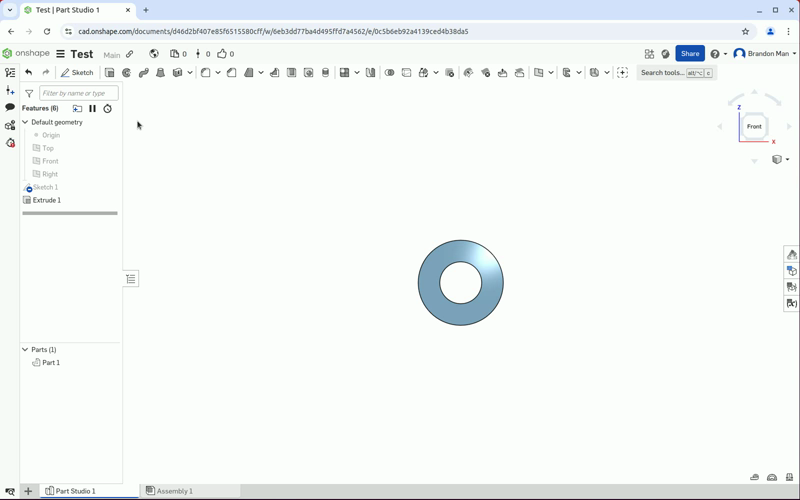
key(shift+h)
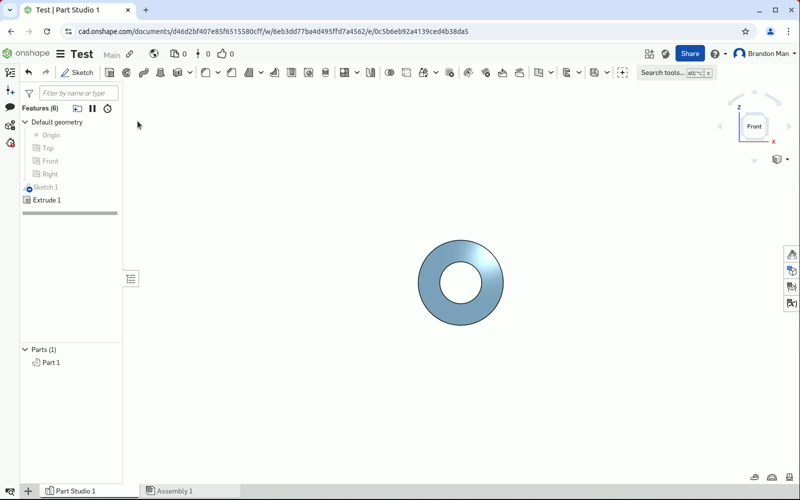
key(shift+h)
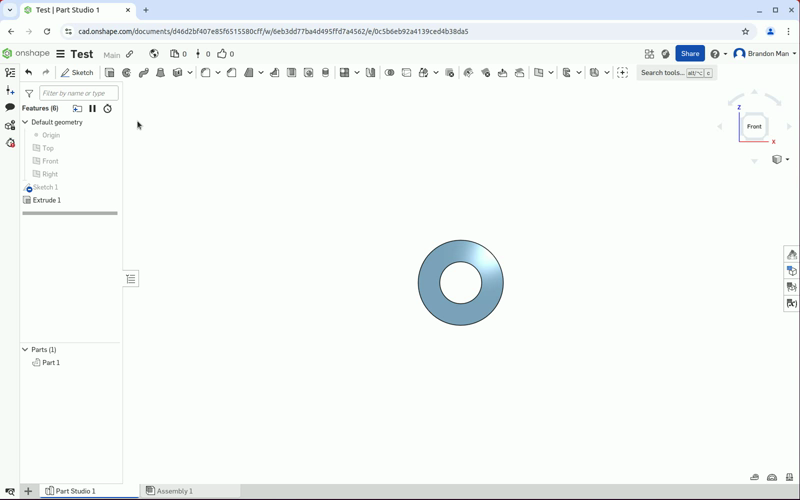
mouse_move(73, 189)
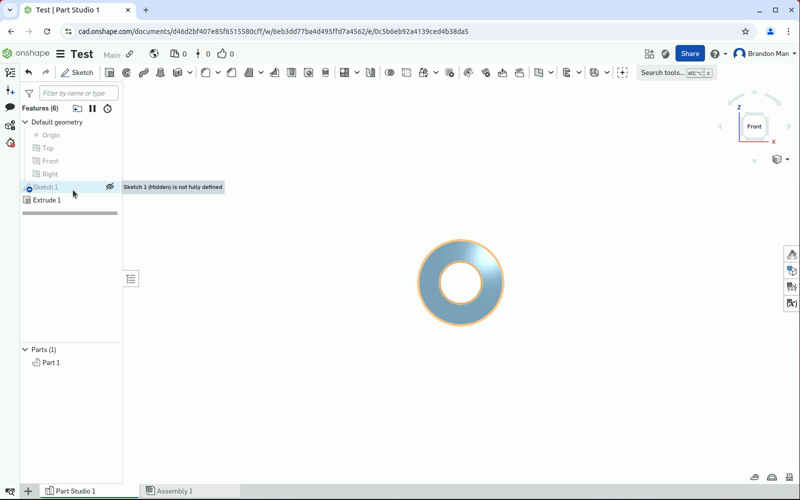
click(73, 189)
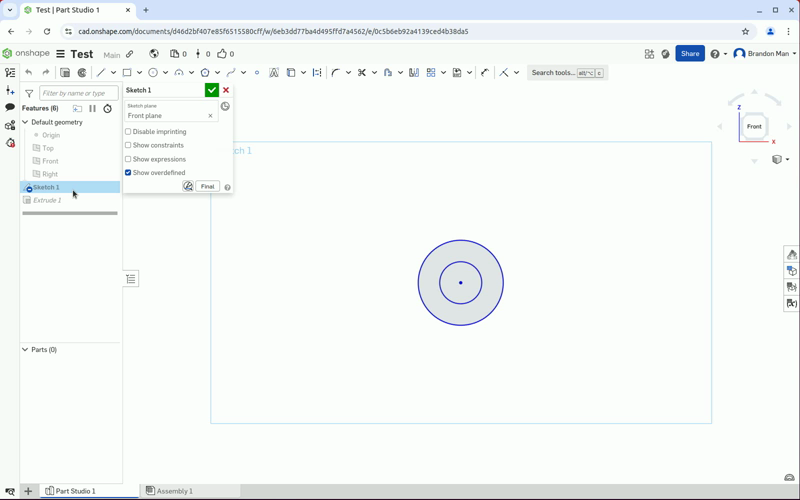
mouse_move(229, 92)
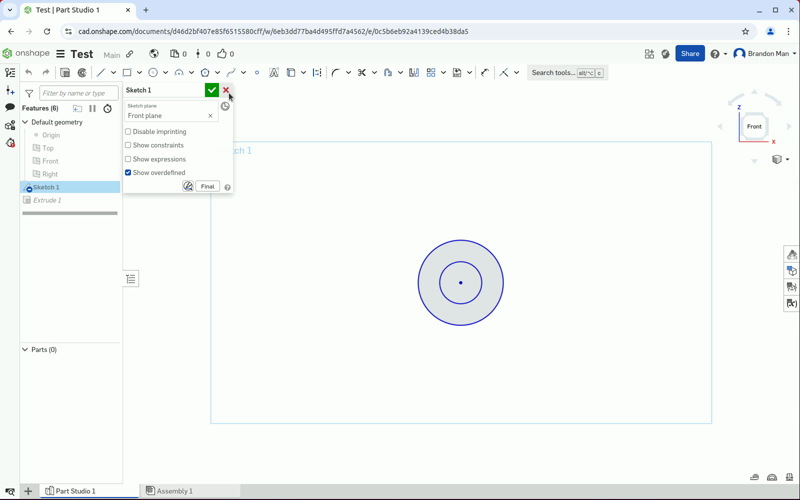
click(229, 92)
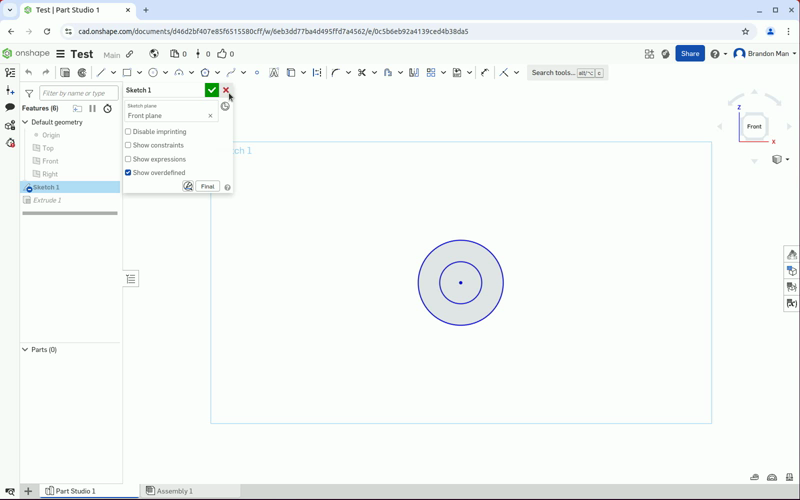
key(shift+s)
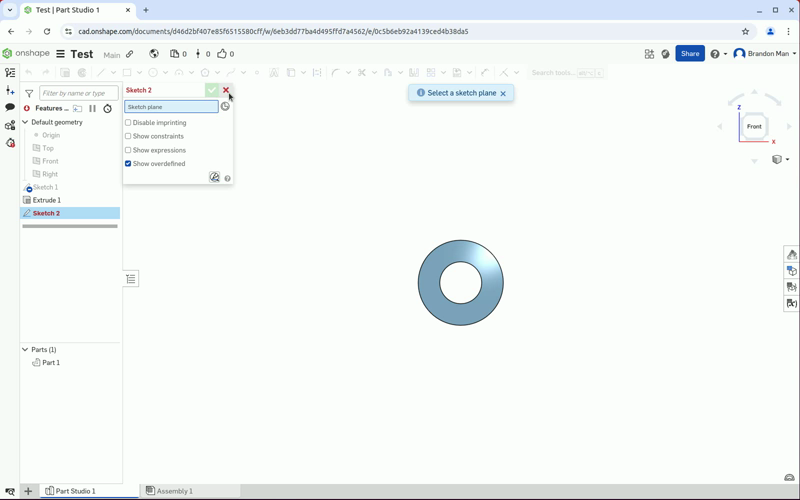
mouse_move(73, 163)
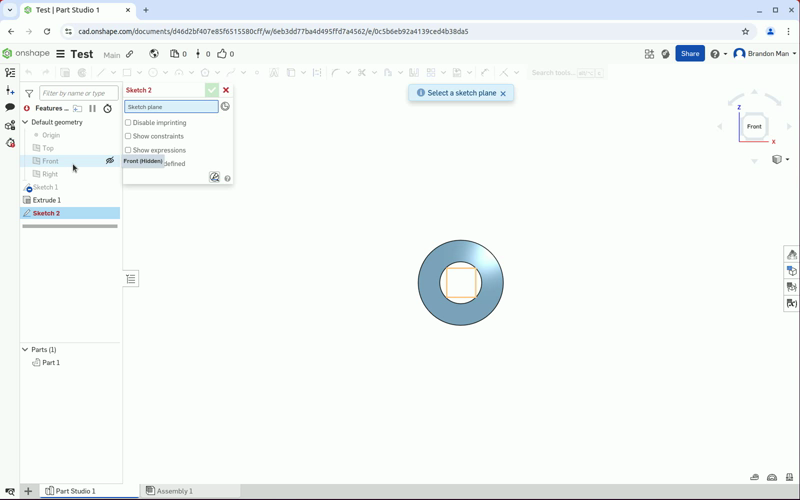
click(73, 163)
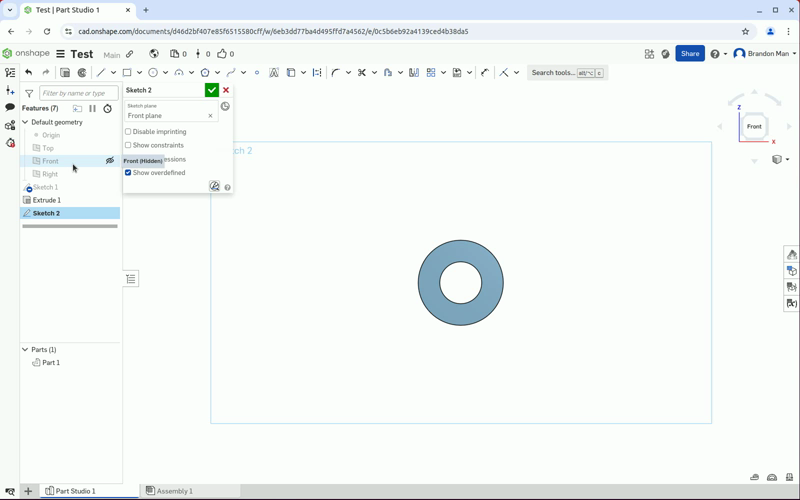
mouse_move(73, 352)
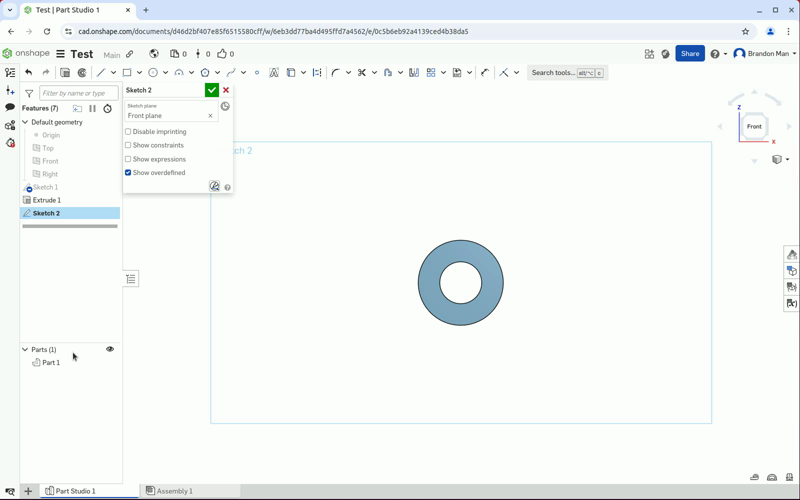
key(y)
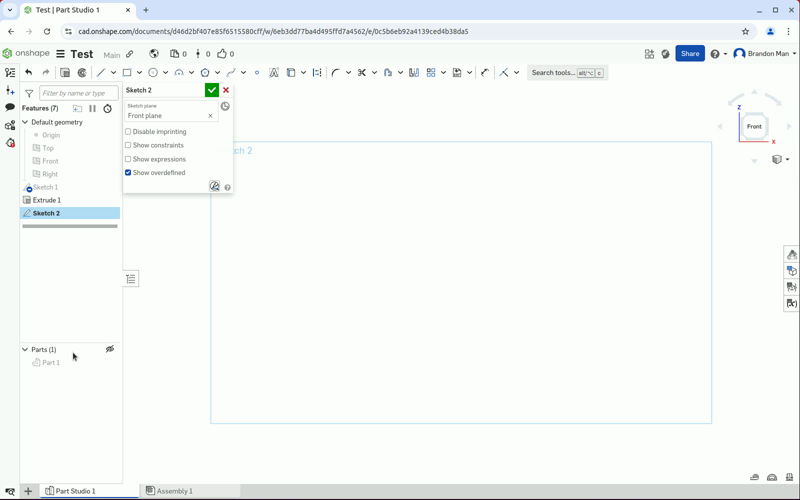
key(c)
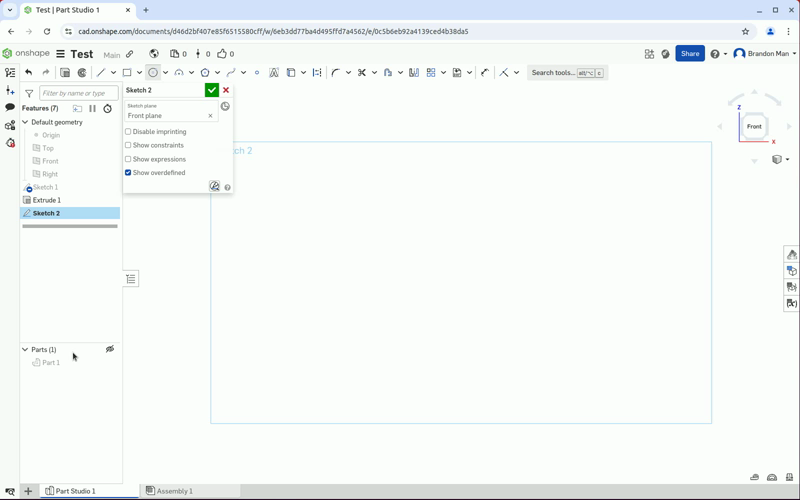
key_down(shift)
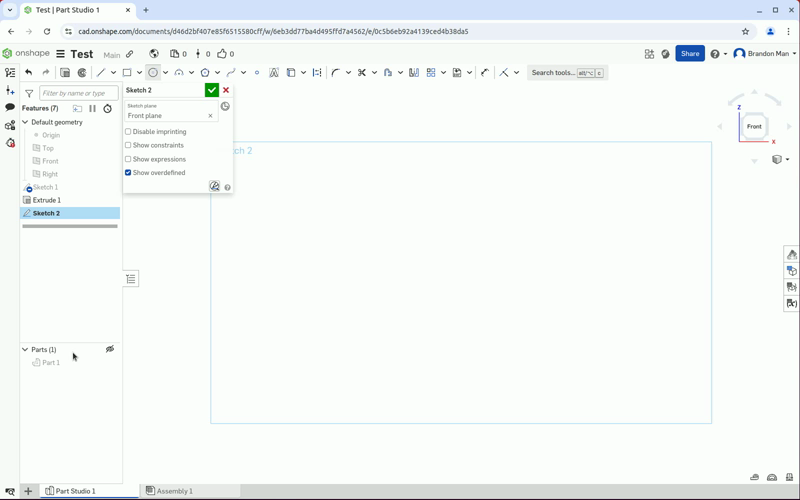
mouse_move(461, 282)
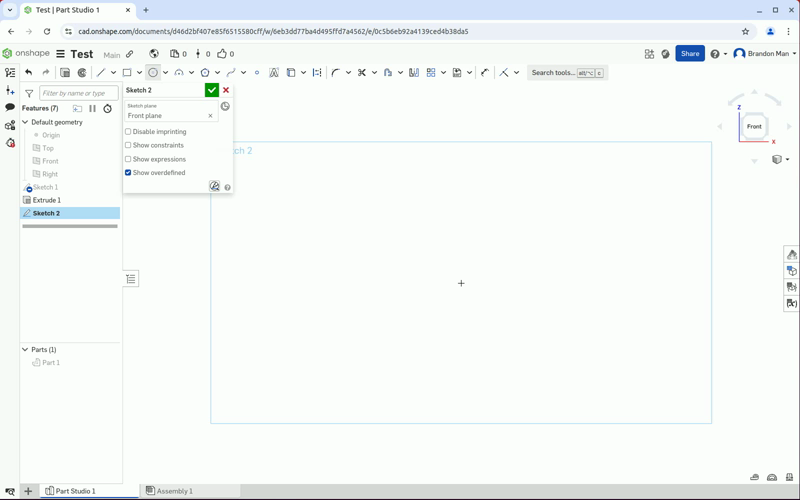
click(461, 282)
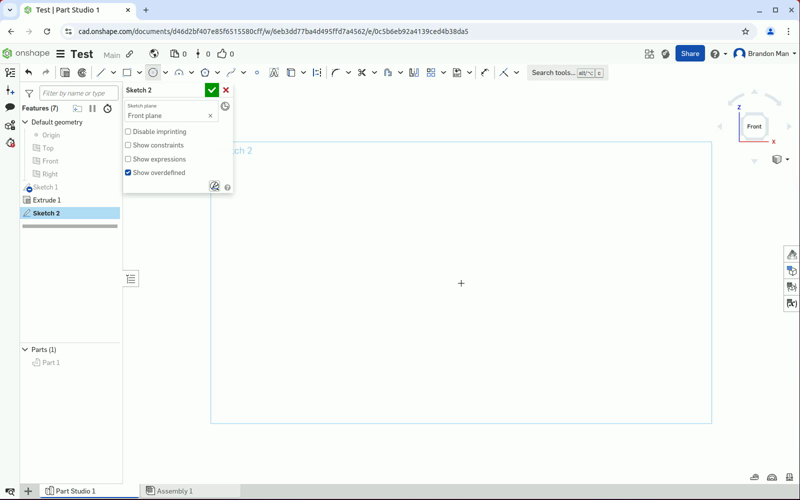
key_up(shift)
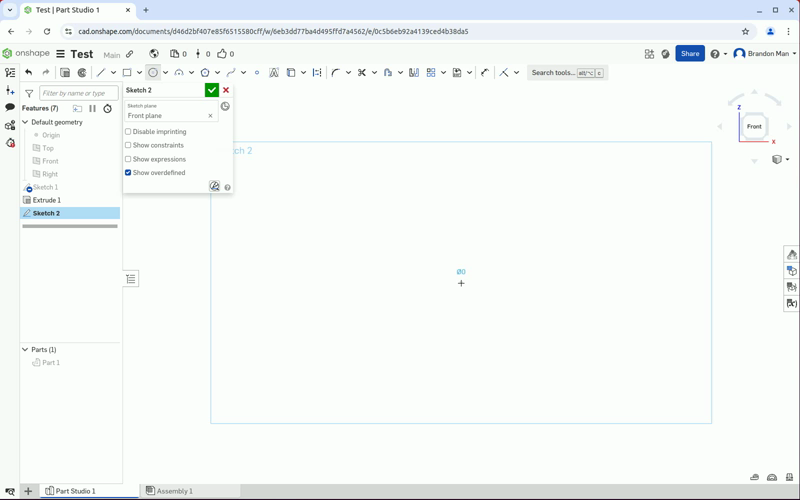
mouse_move(482, 282)
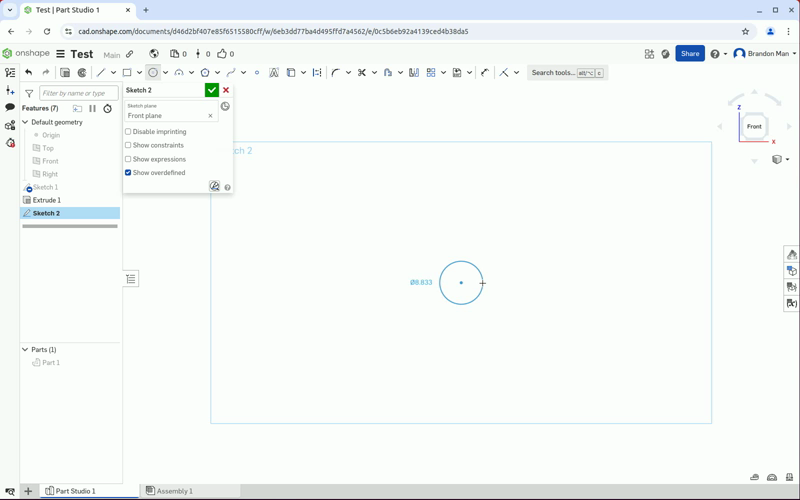
click(482, 282)
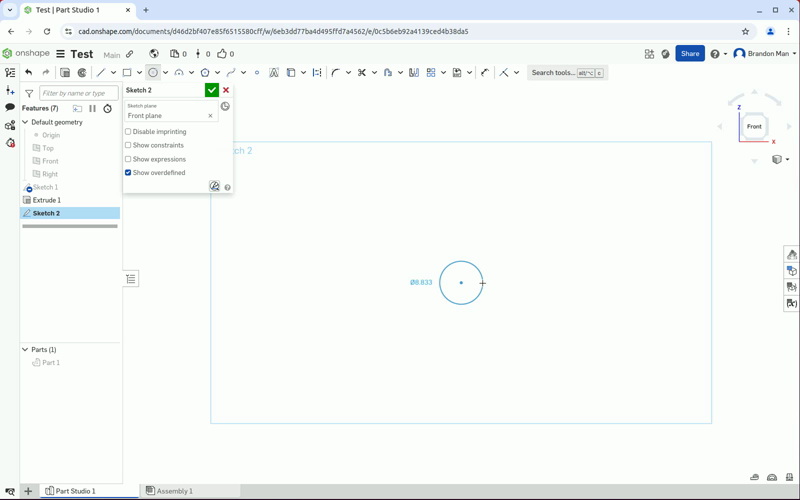
key(esc)
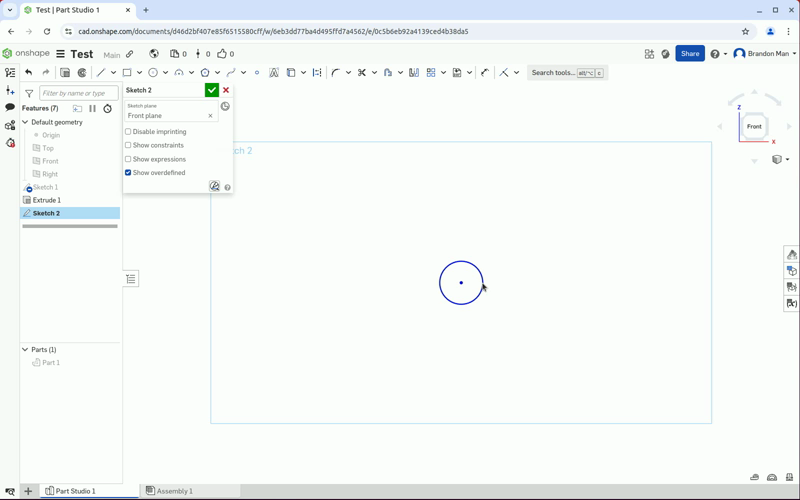
mouse_move(450, 277)
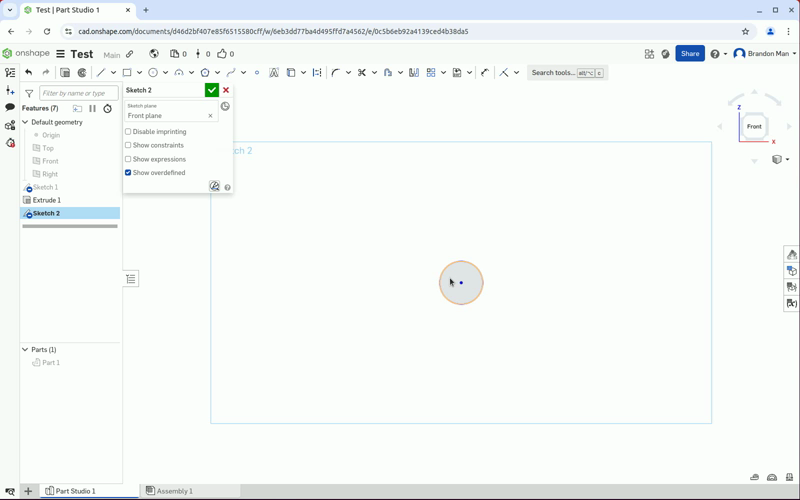
scroll(6)
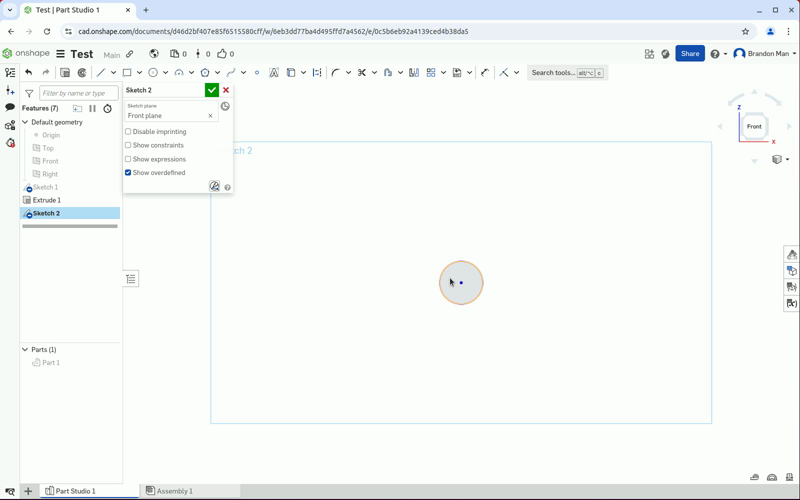
scroll(6)
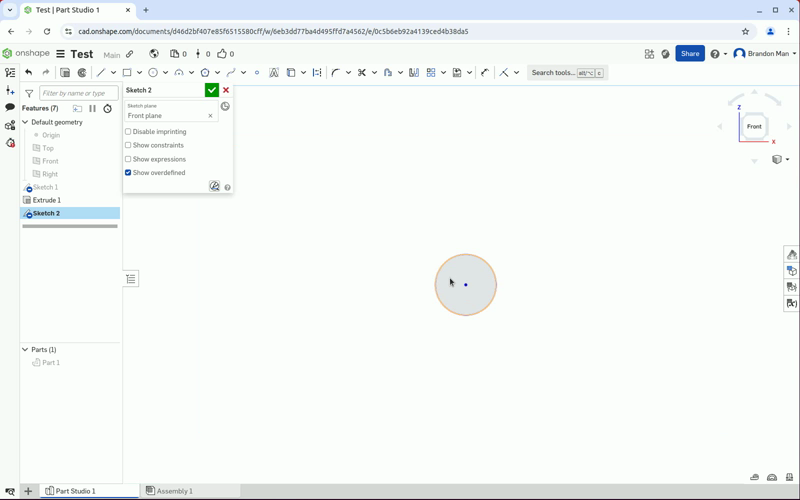
scroll(6)
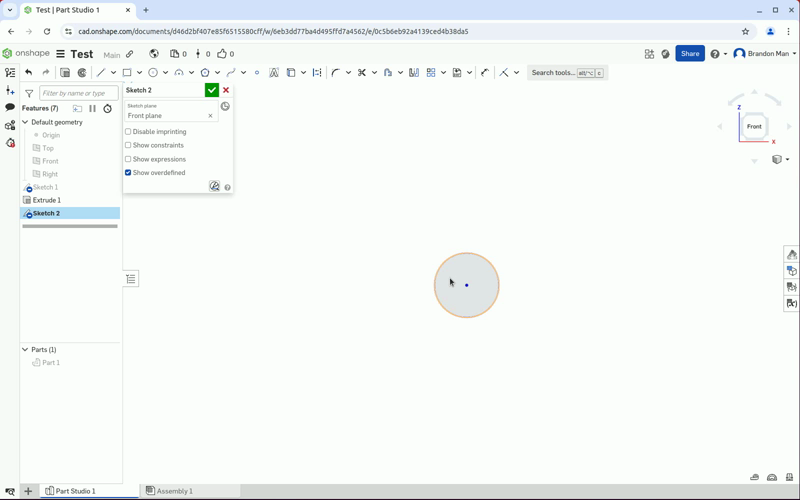
scroll(6)
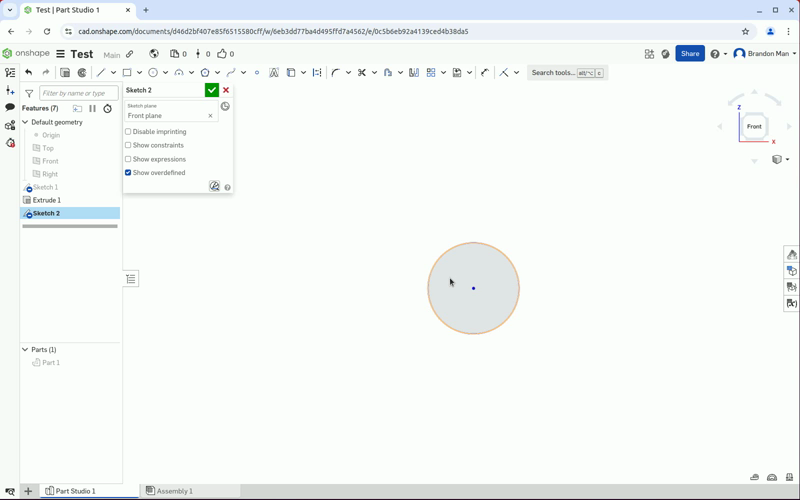
scroll(6)
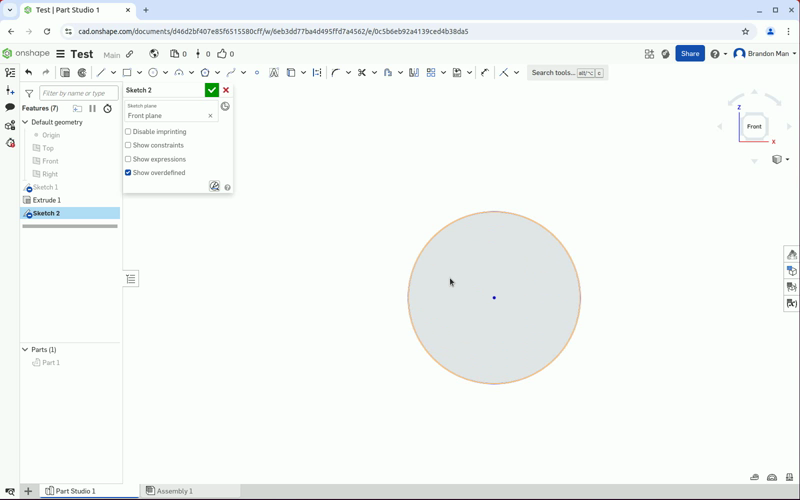
scroll(6)
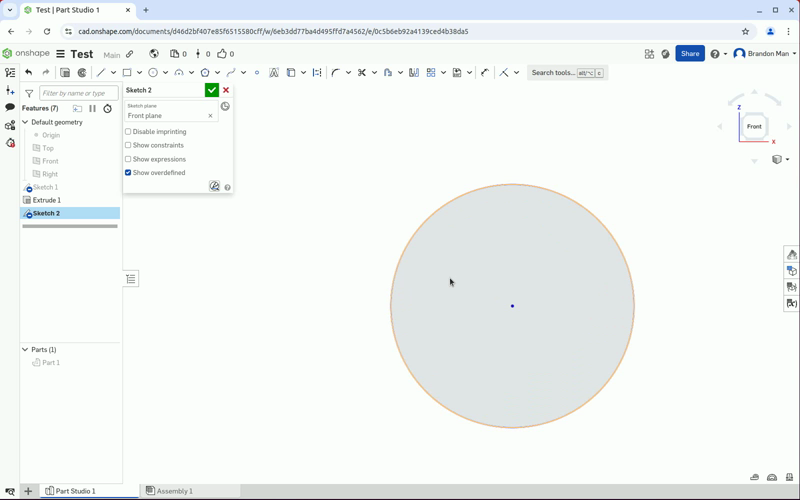
scroll(6)
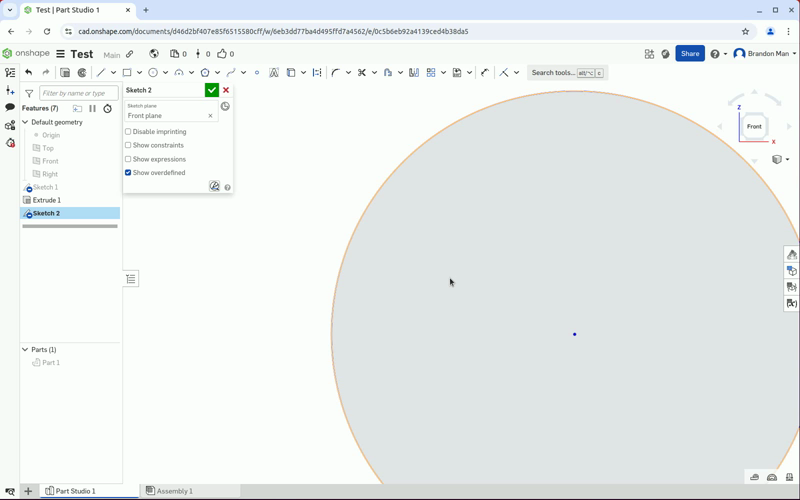
click(450, 277)
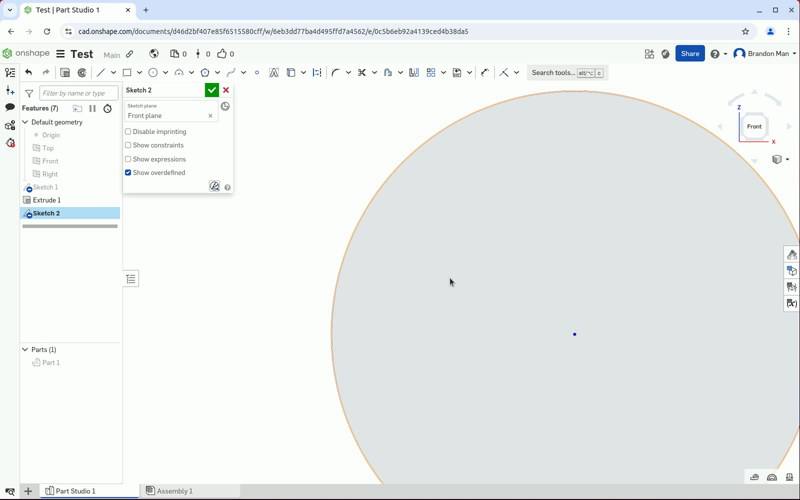
scroll(-6)
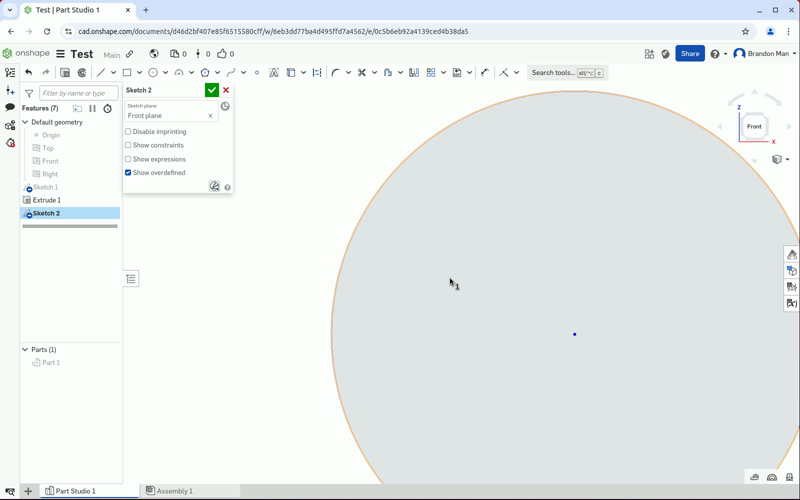
scroll(-6)
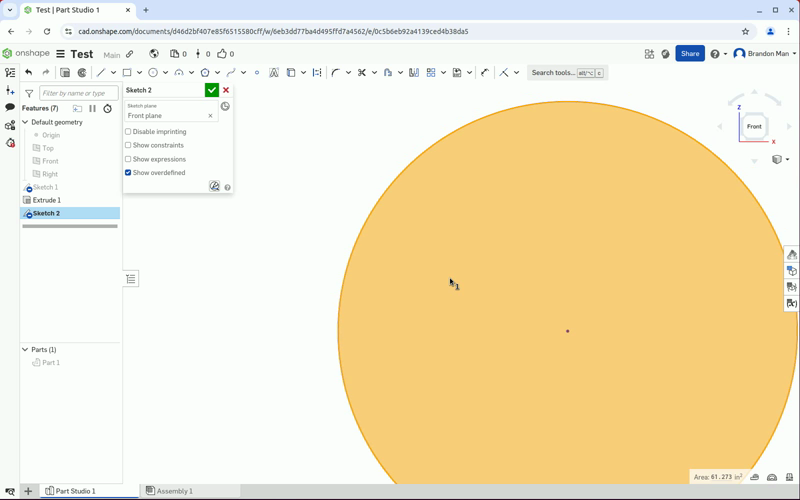
scroll(-6)
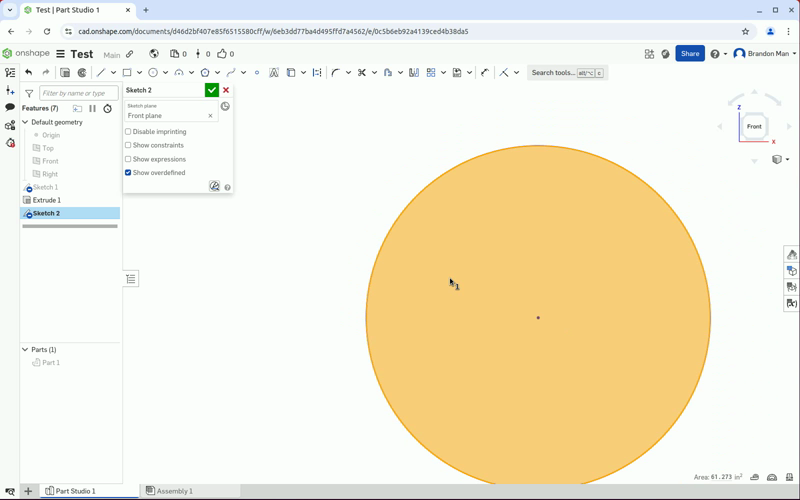
scroll(-6)
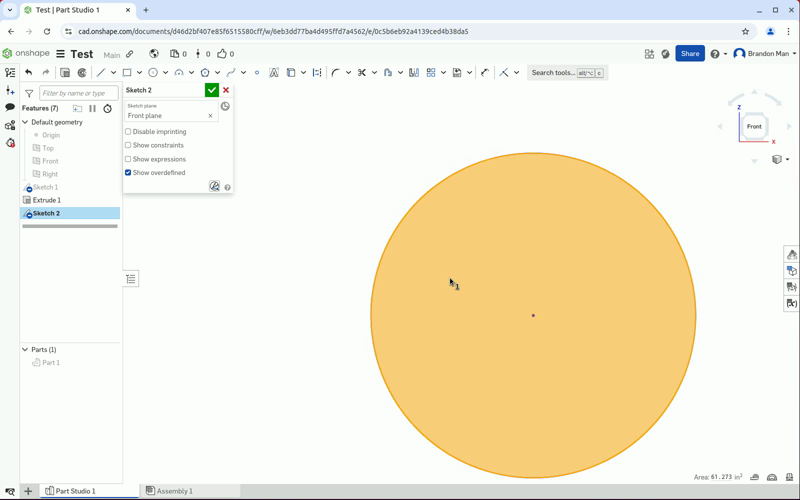
scroll(-6)
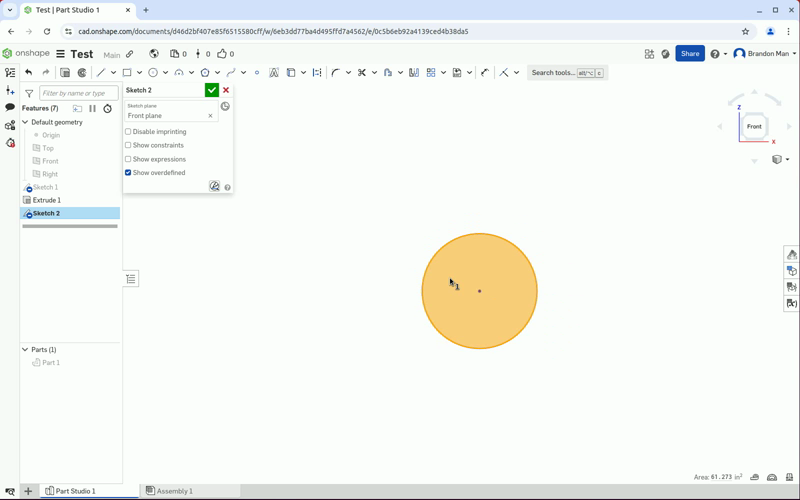
scroll(-6)
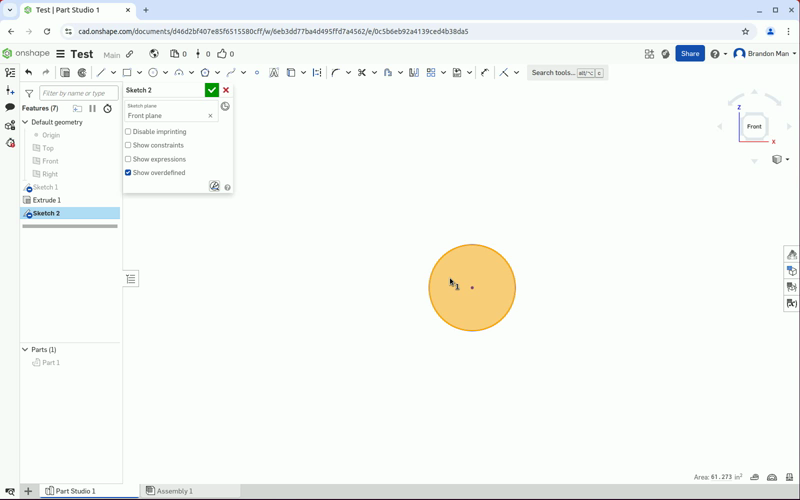
scroll(-6)
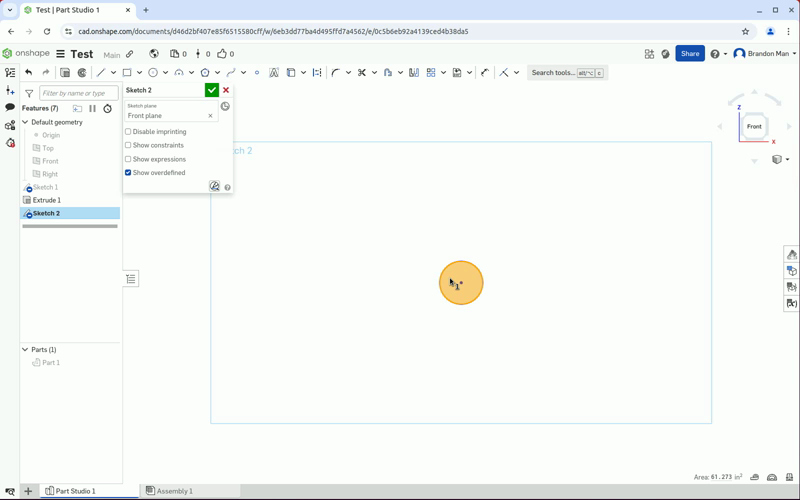
mouse_move(73, 352)
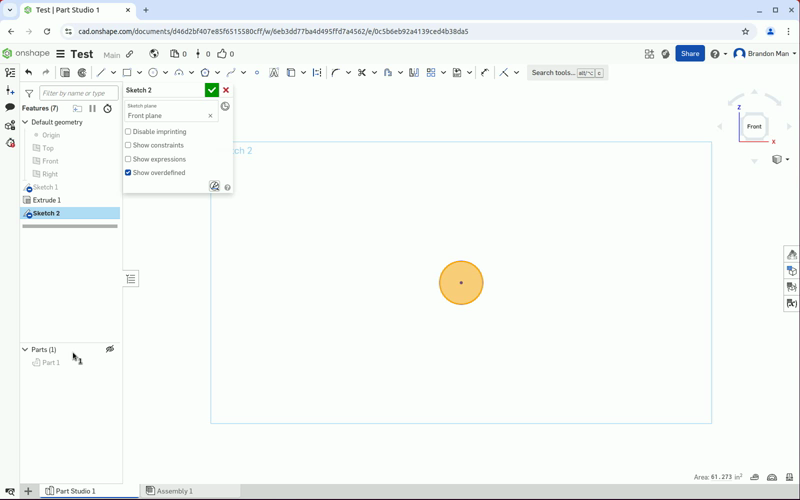
key(shift+y)
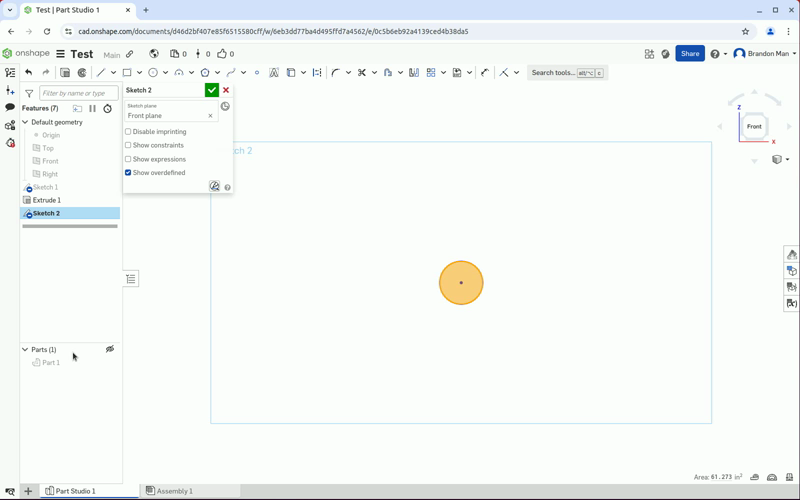
key(shift+e)
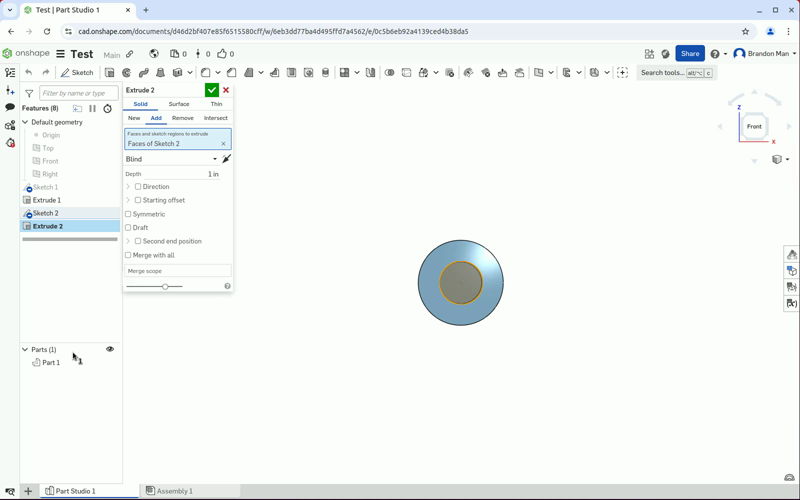
mouse_move(143, 106)
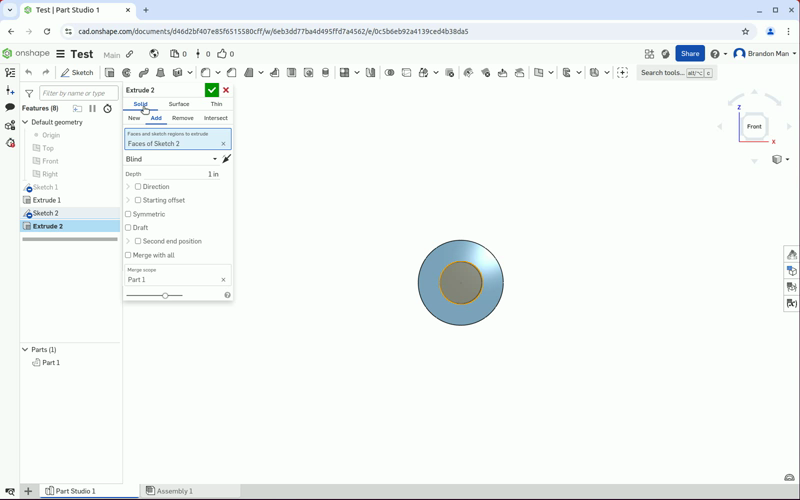
click(143, 106)
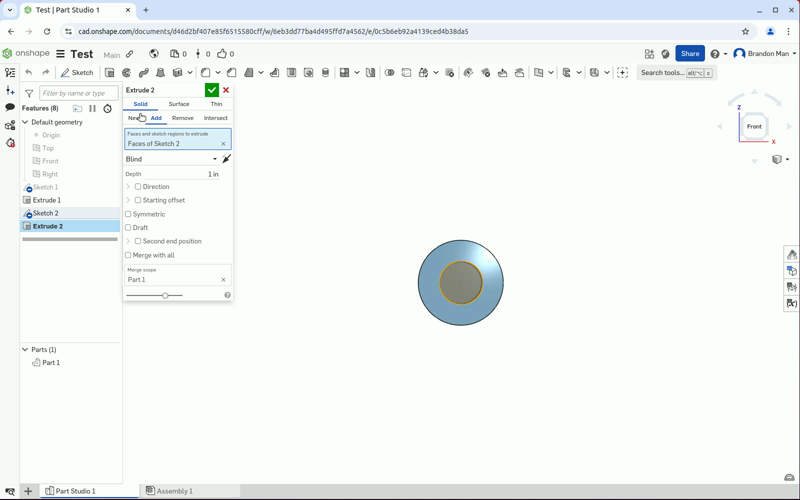
mouse_move(137, 120)
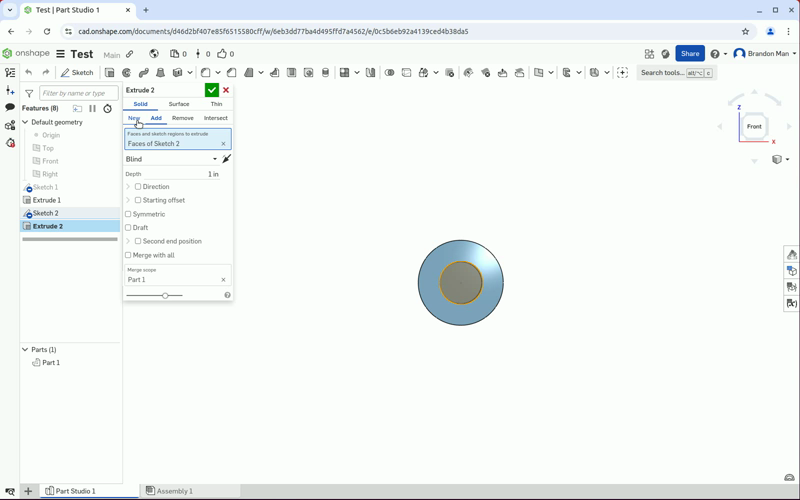
click(137, 120)
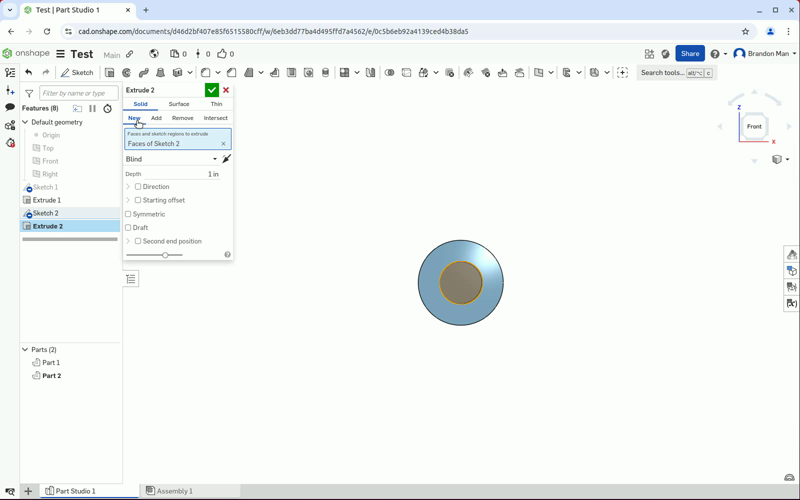
key(tab, 4)
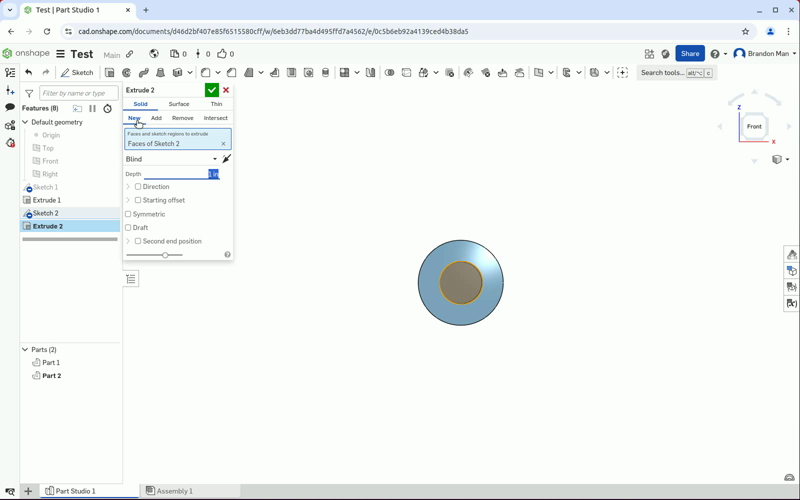
text(46.216)
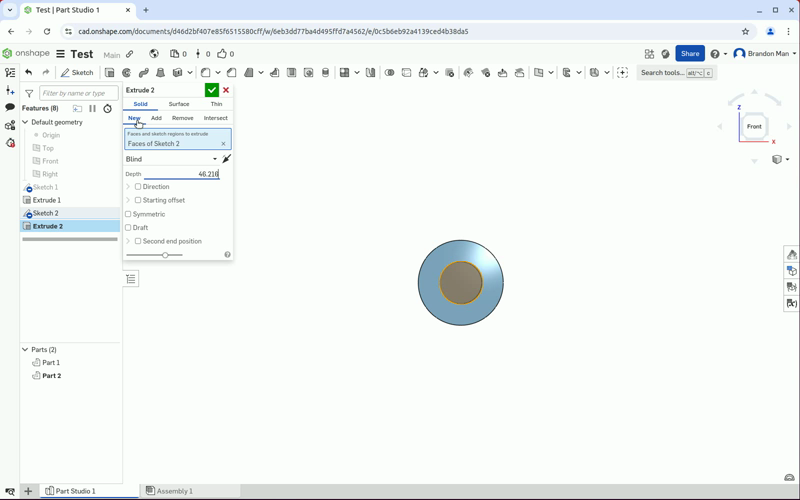
key(tab, 3)
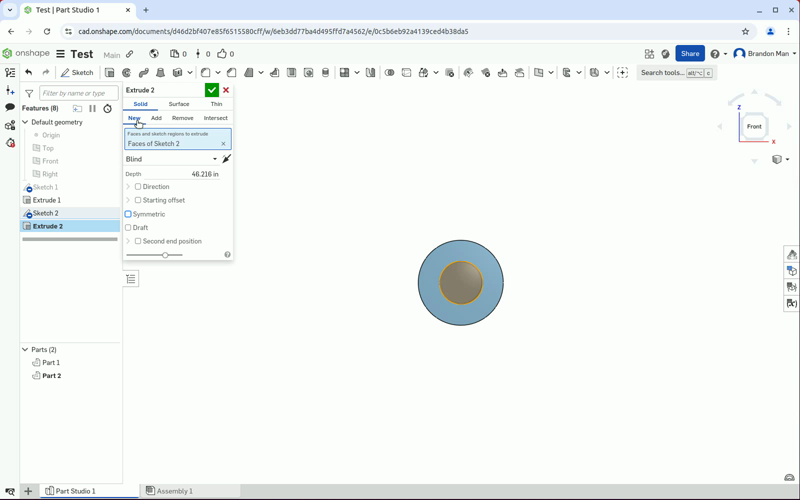
key(space)
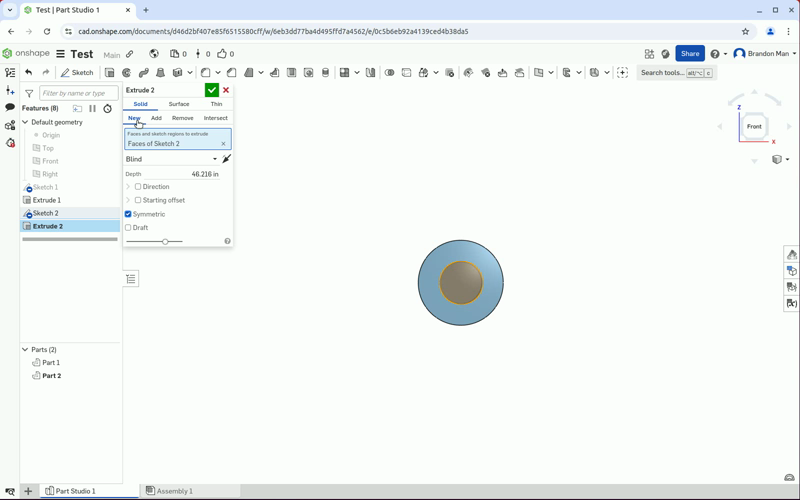
key(enter)
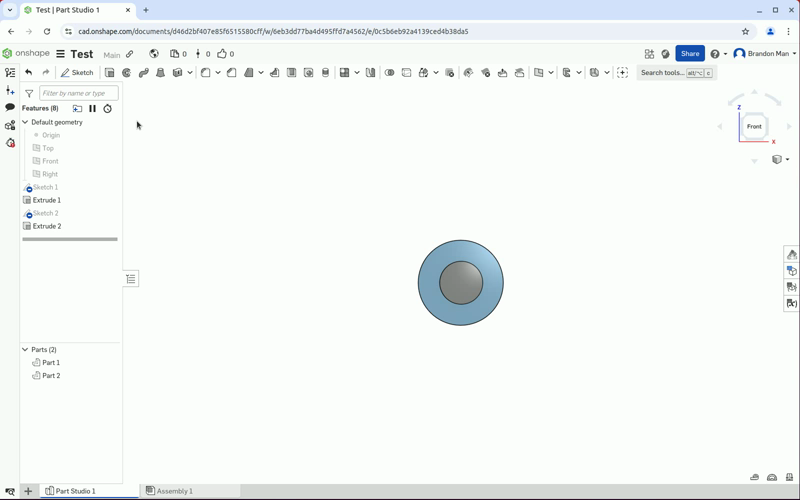
key(shift+h)
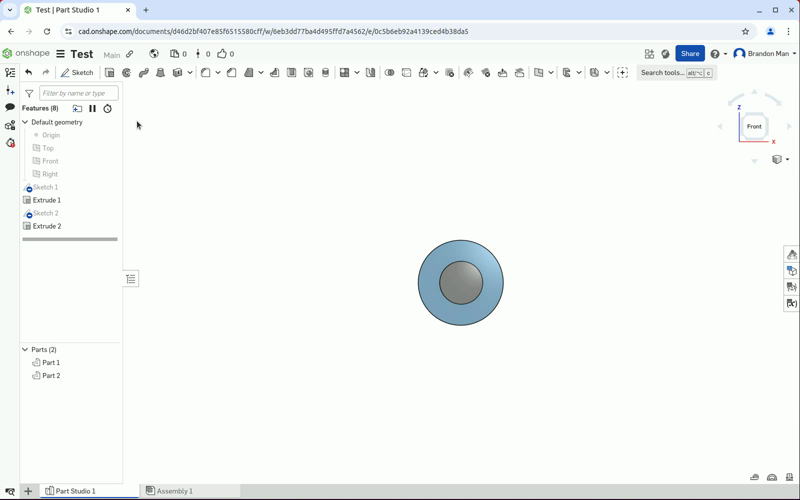
key(shift+h)
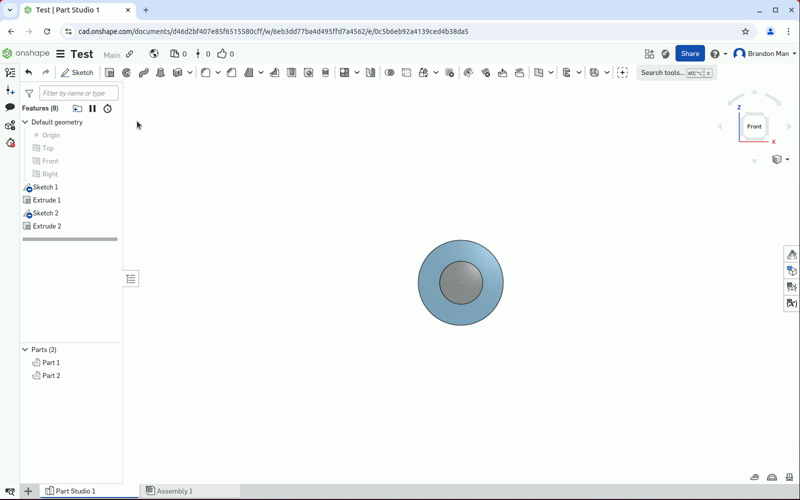
key(shift+7)
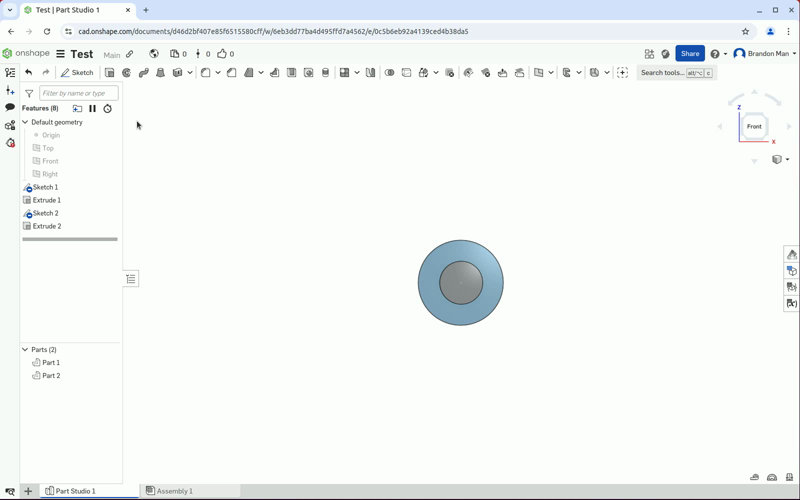
key(left, 2)
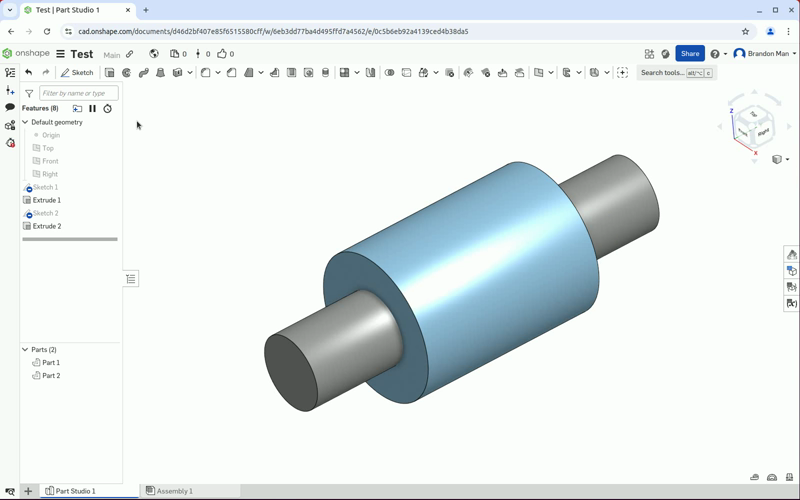
key(down, 2)
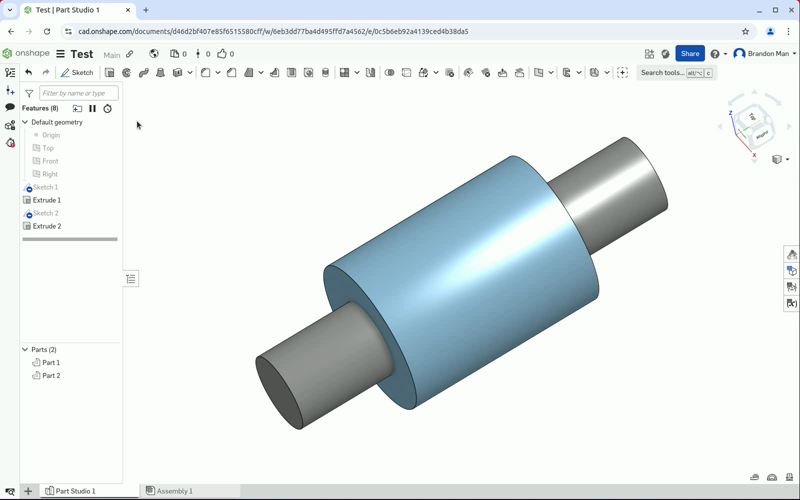
key(up, 2)
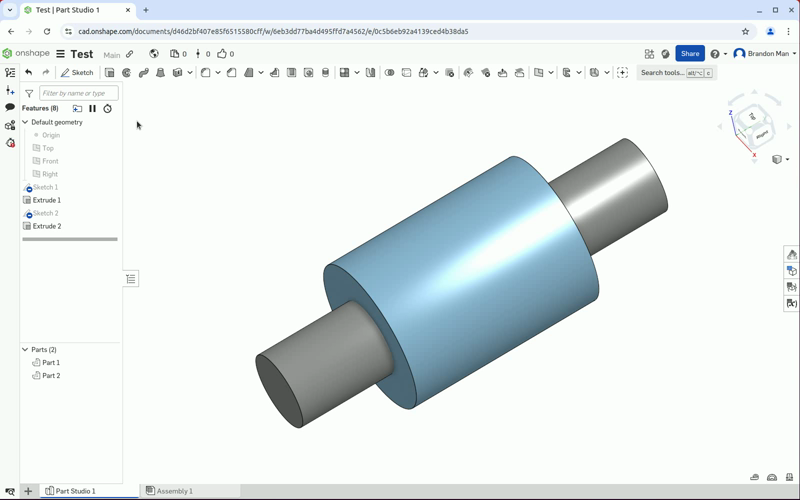
key(right, 2)
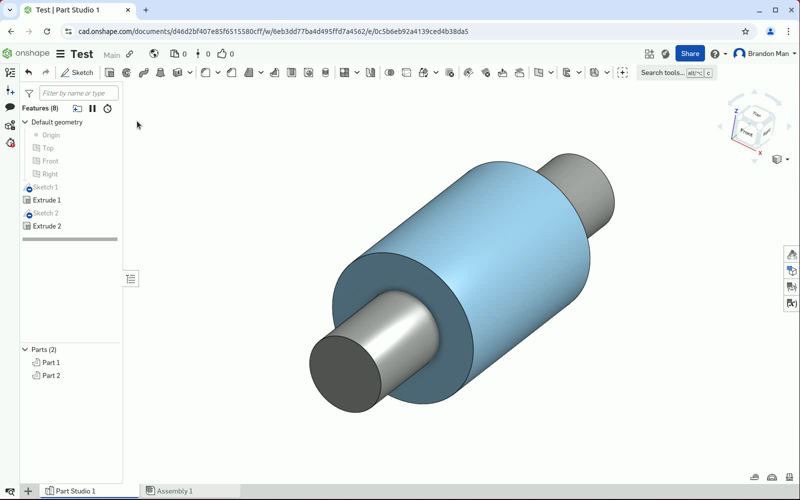
mouse_move(73, 189)
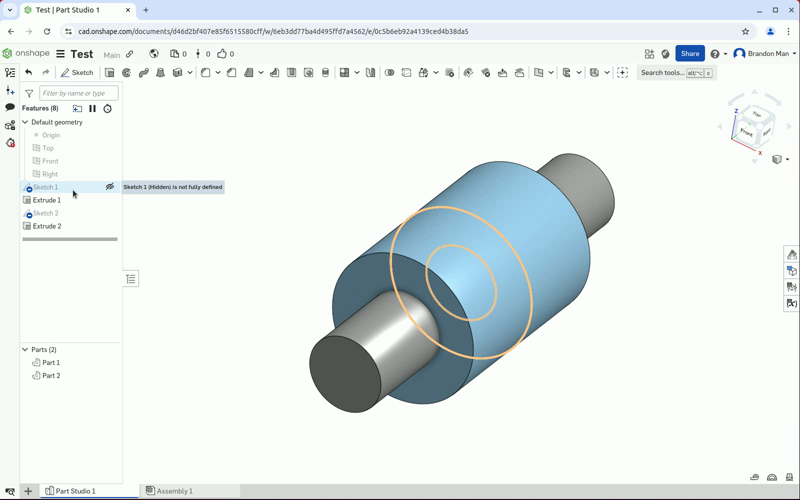
click(73, 189)